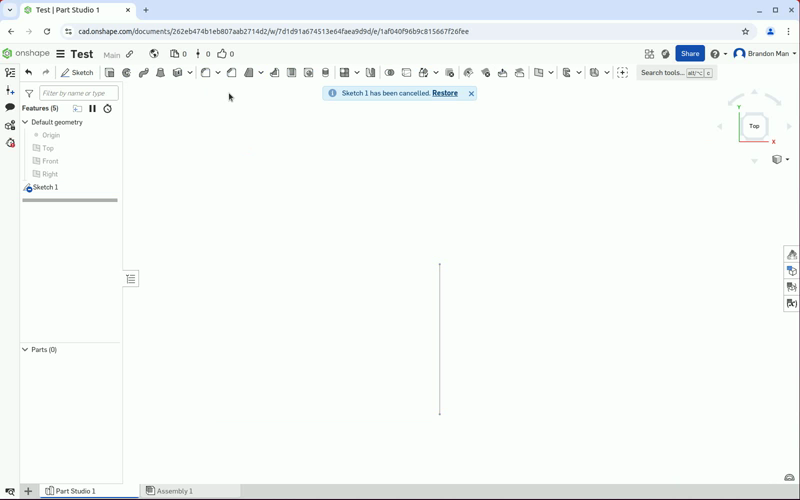
key(shift+h)
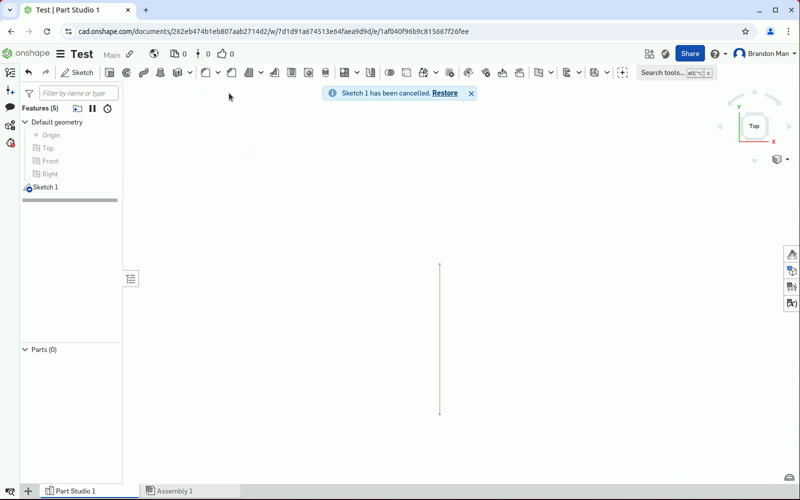
key(shift+s)
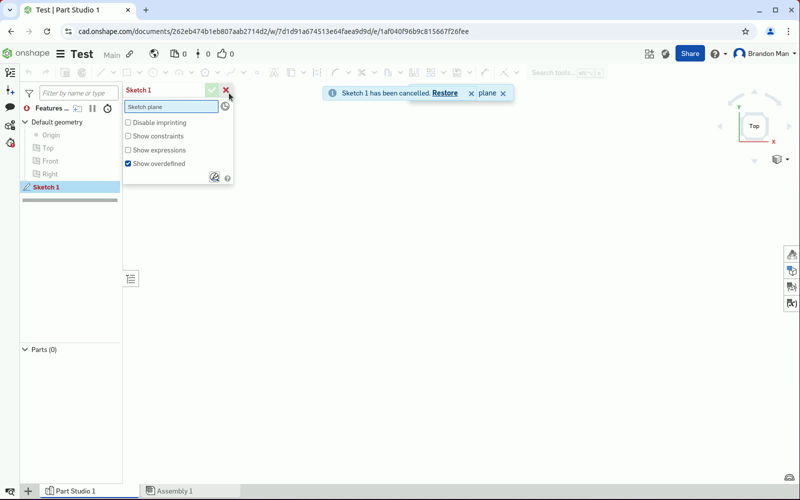
mouse_move(73, 150)
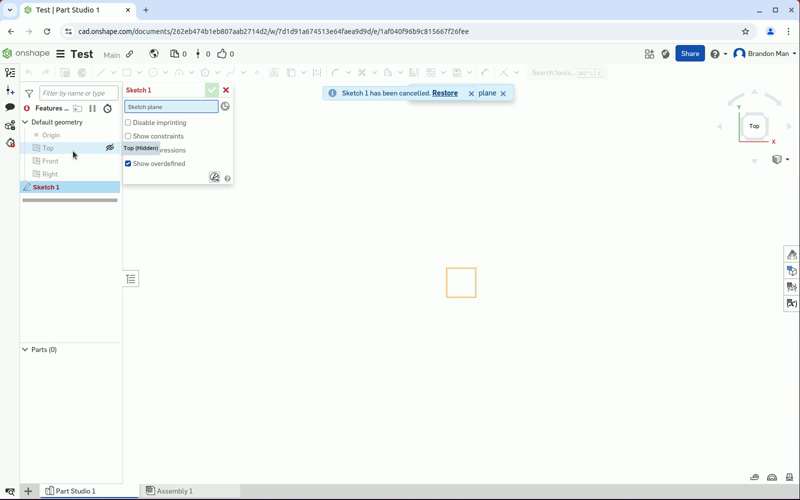
click(73, 150)
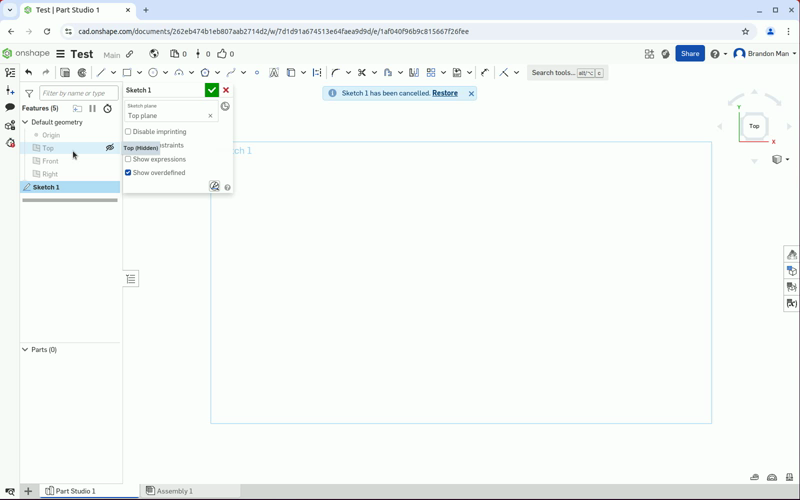
mouse_move(73, 352)
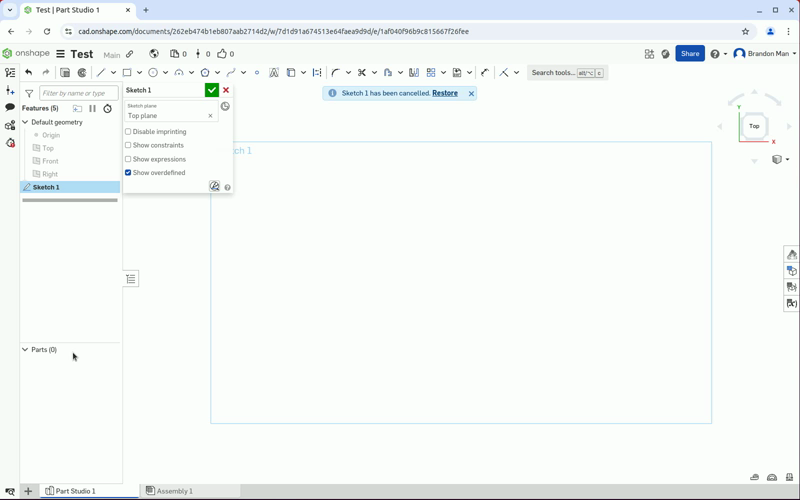
key(y)
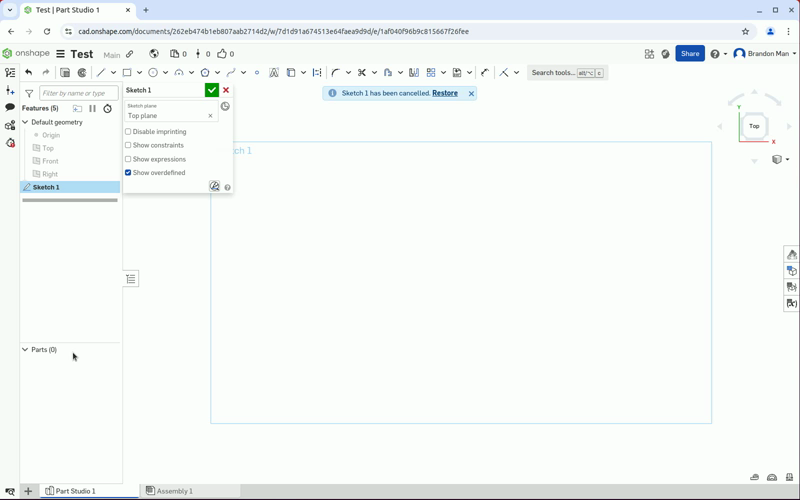
key(c)
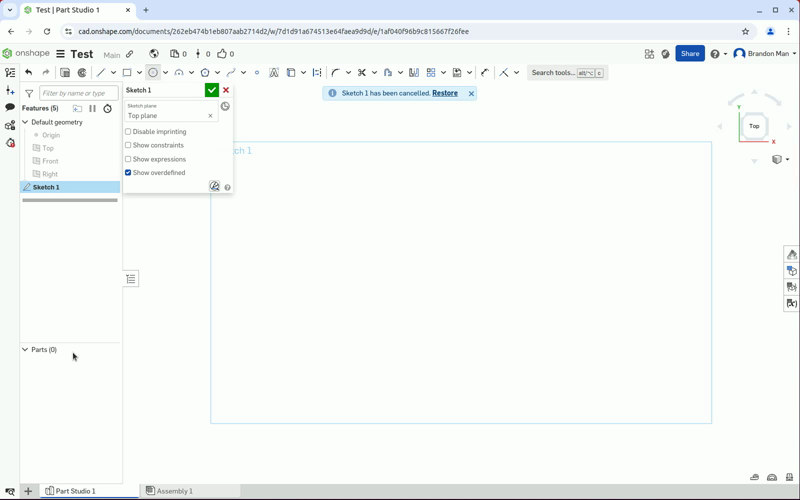
key_down(shift)
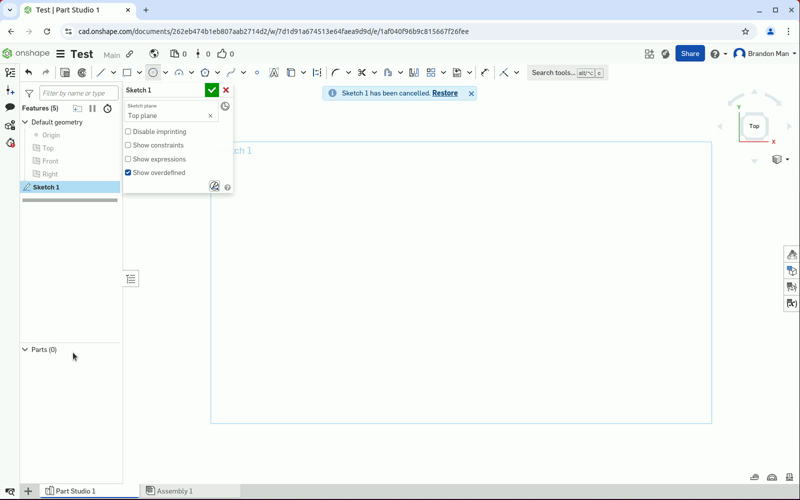
mouse_move(461, 282)
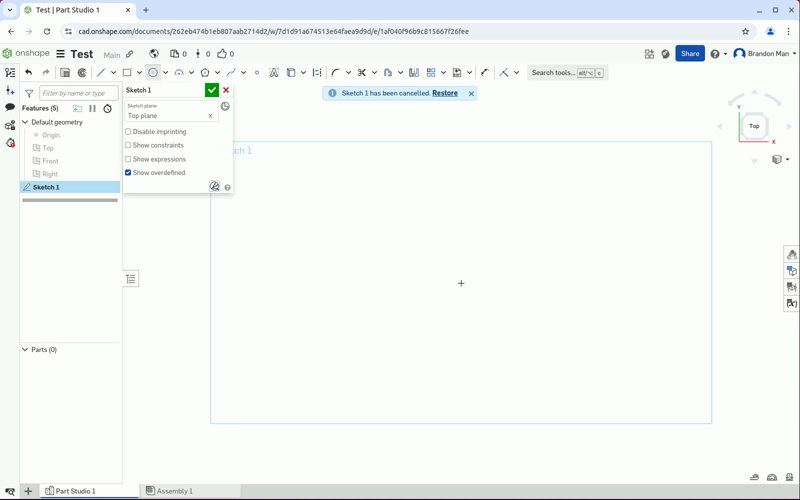
click(461, 282)
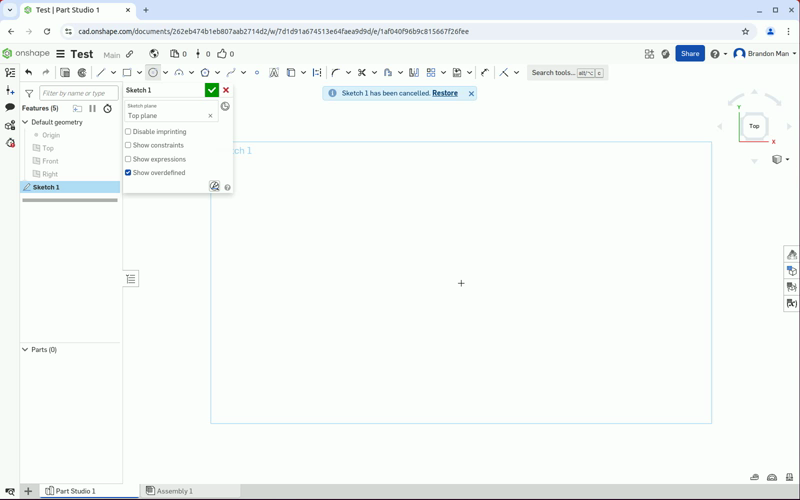
key_up(shift)
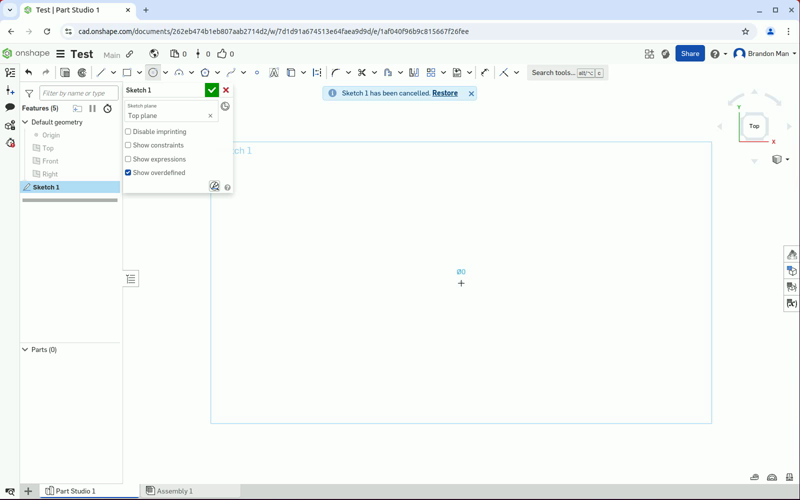
mouse_move(574, 282)
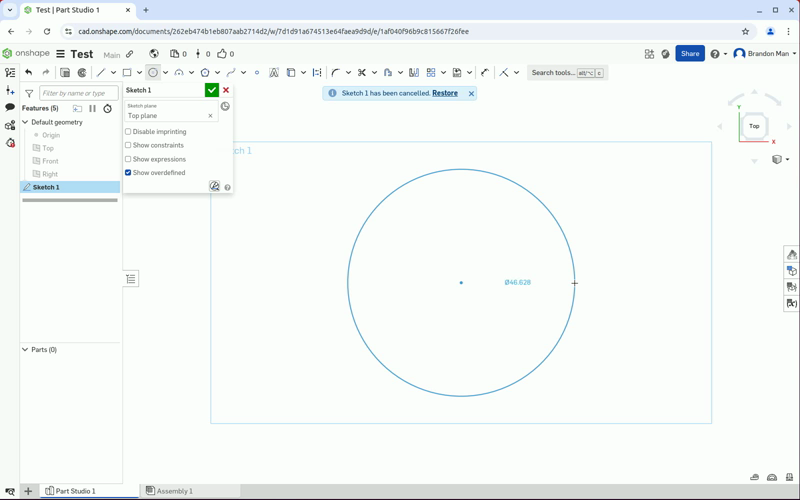
click(574, 282)
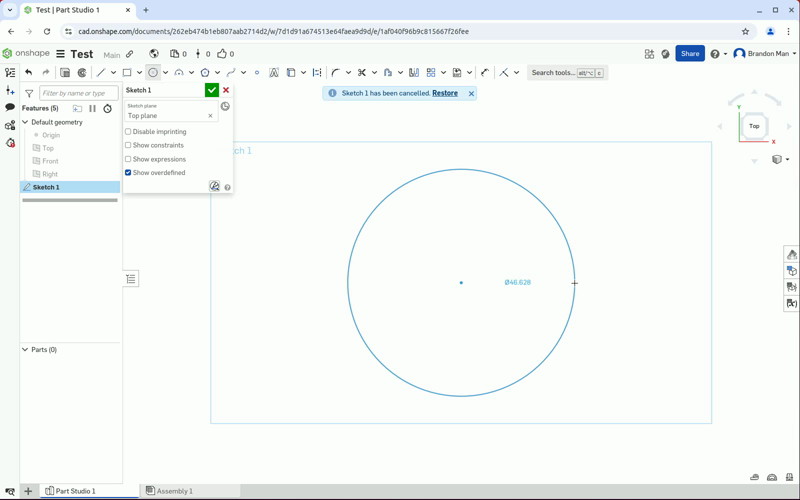
key(esc)
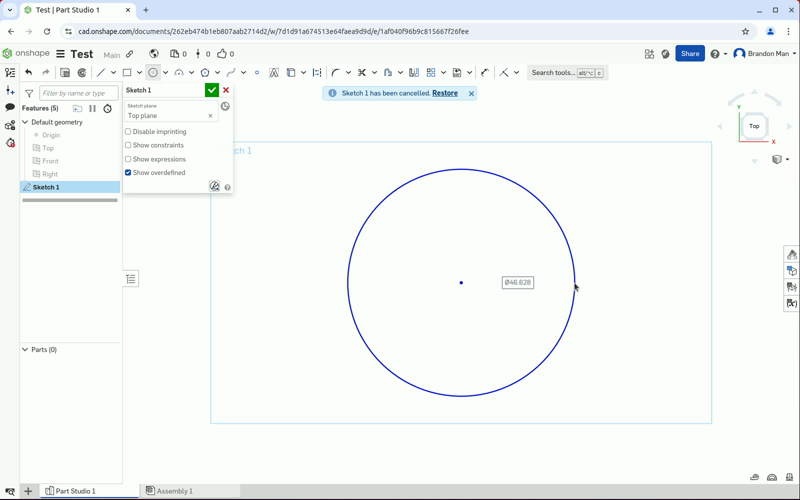
key(c)
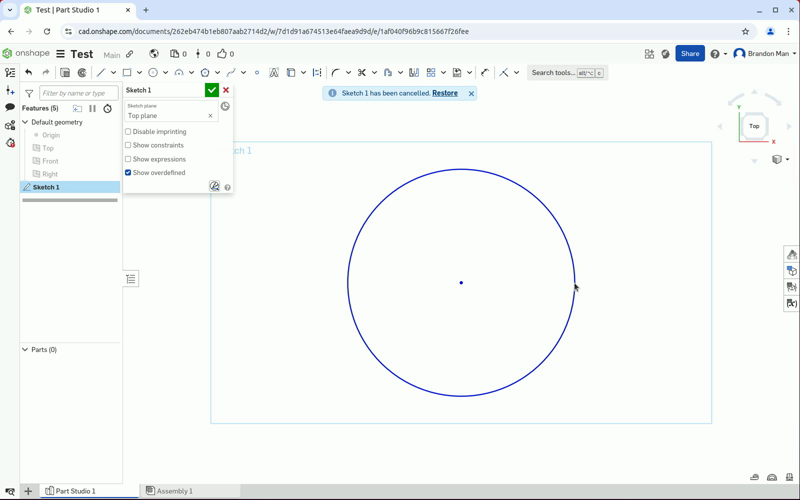
key_down(shift)
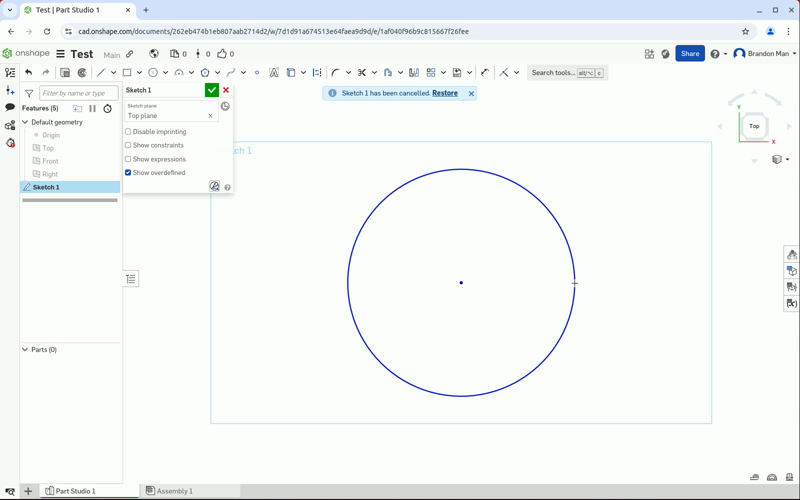
mouse_move(461, 282)
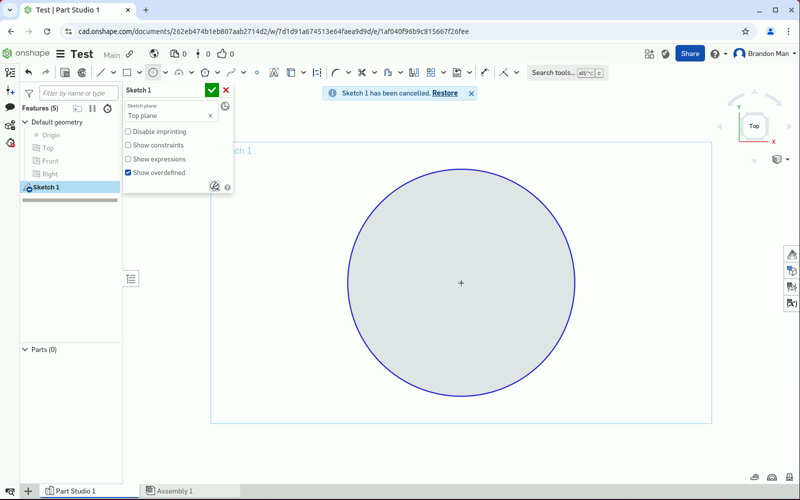
click(461, 282)
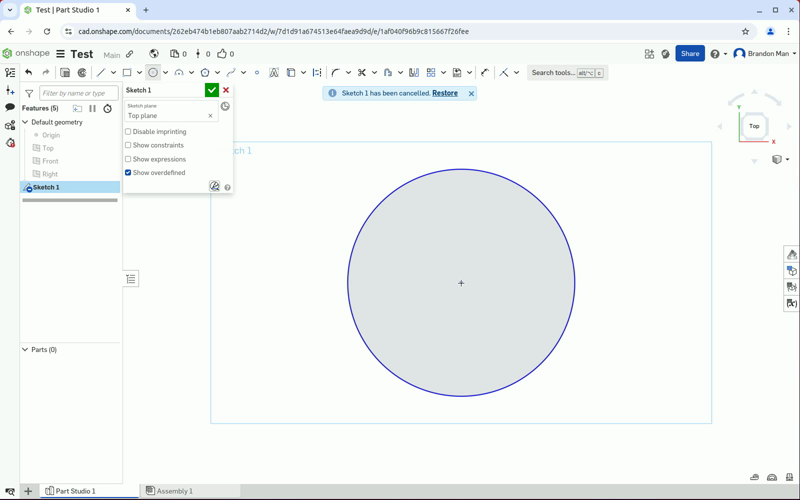
key_up(shift)
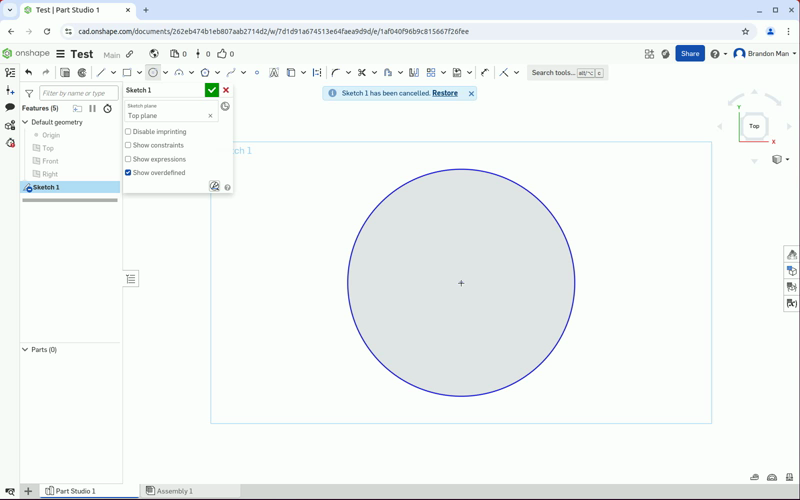
mouse_move(546, 282)
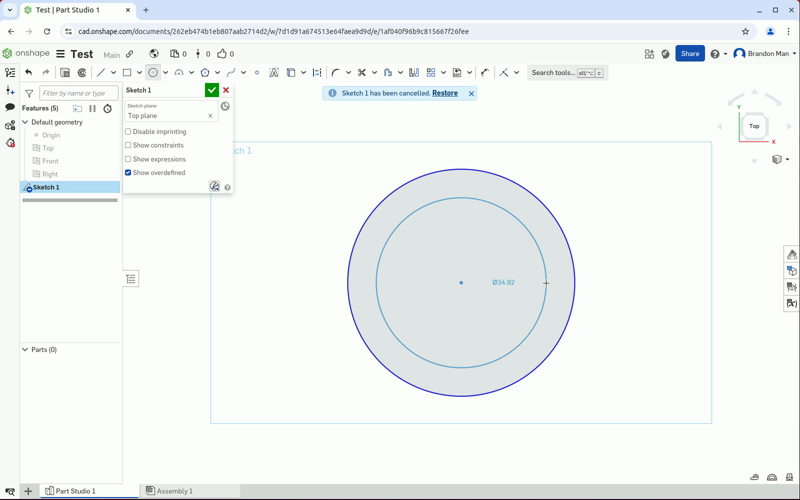
click(546, 282)
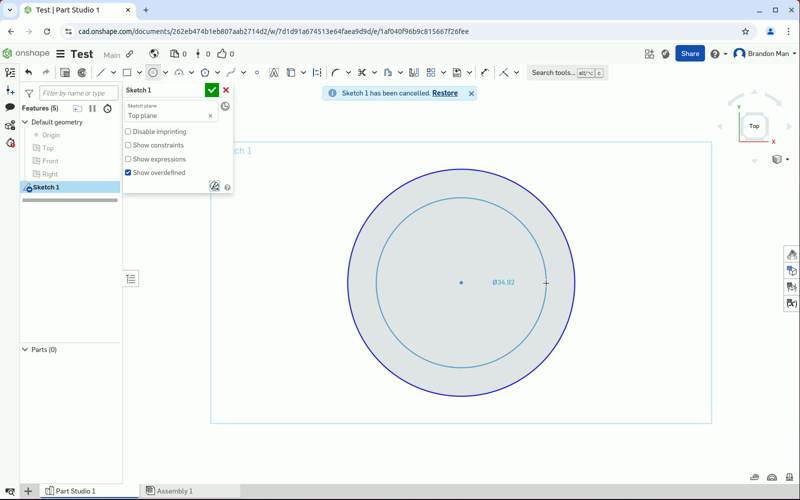
key(esc)
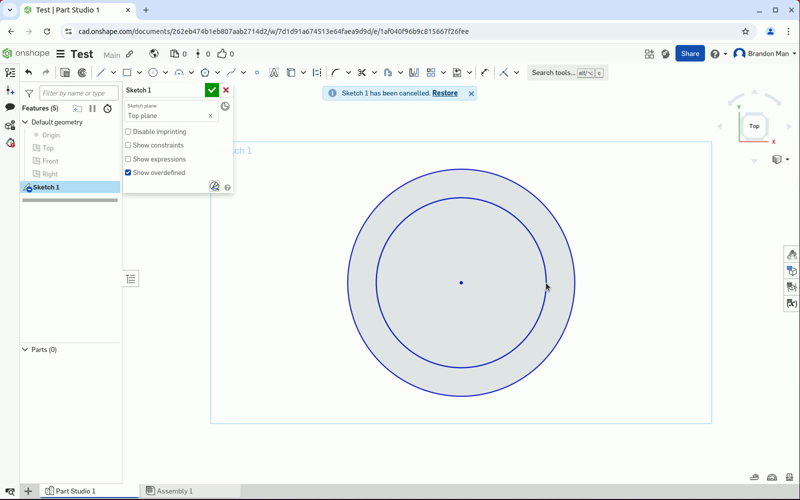
mouse_move(450, 378)
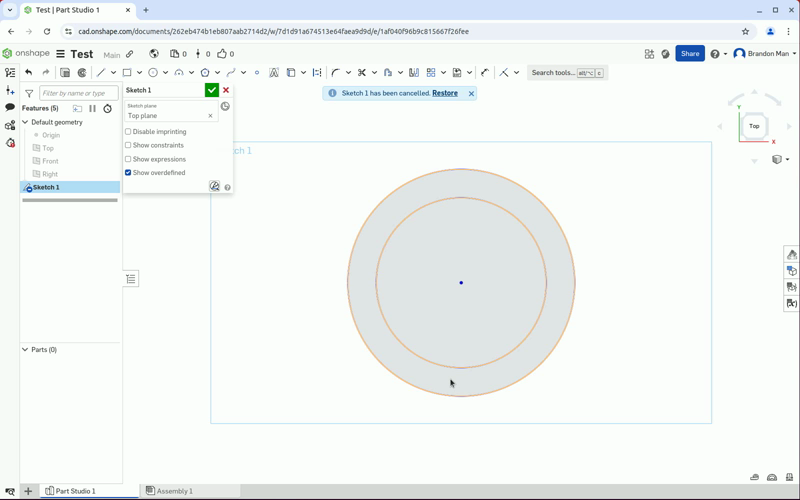
click(450, 378)
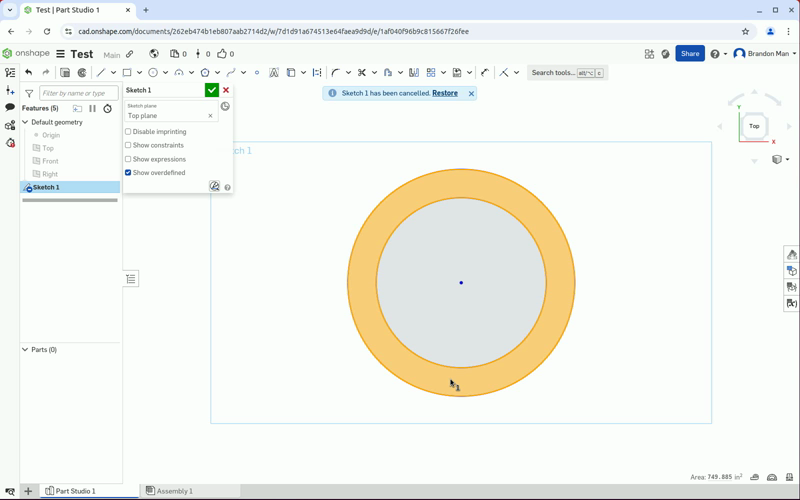
mouse_move(73, 352)
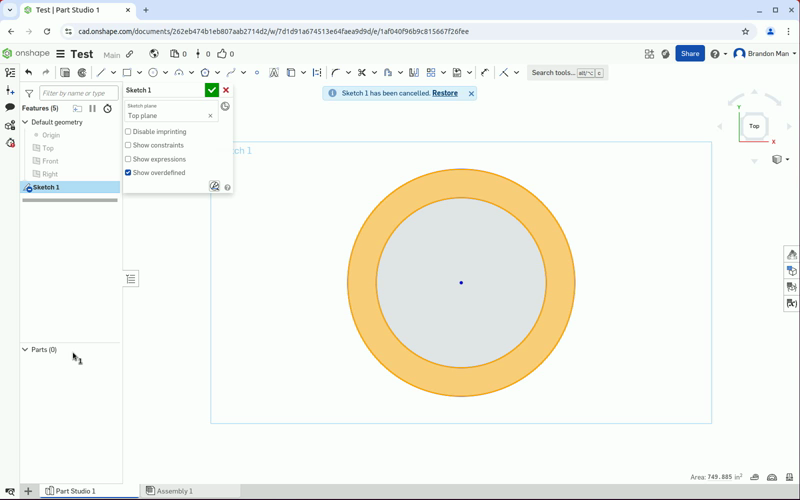
key(shift+y)
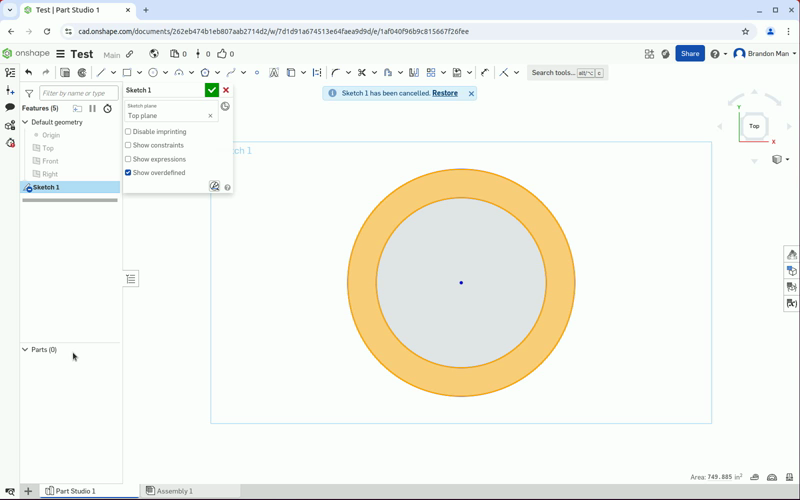
key(shift+e)
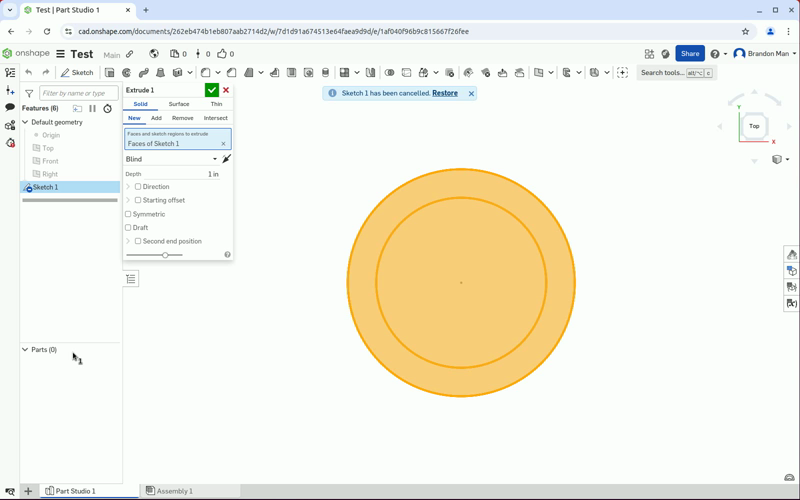
mouse_move(143, 106)
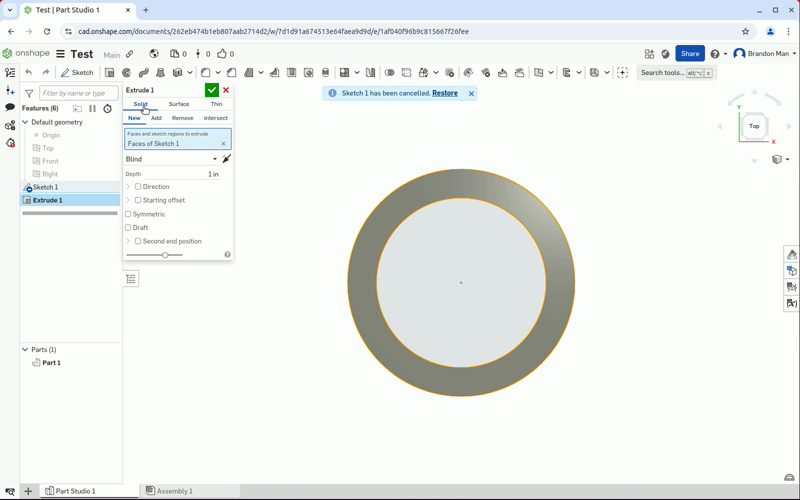
click(143, 106)
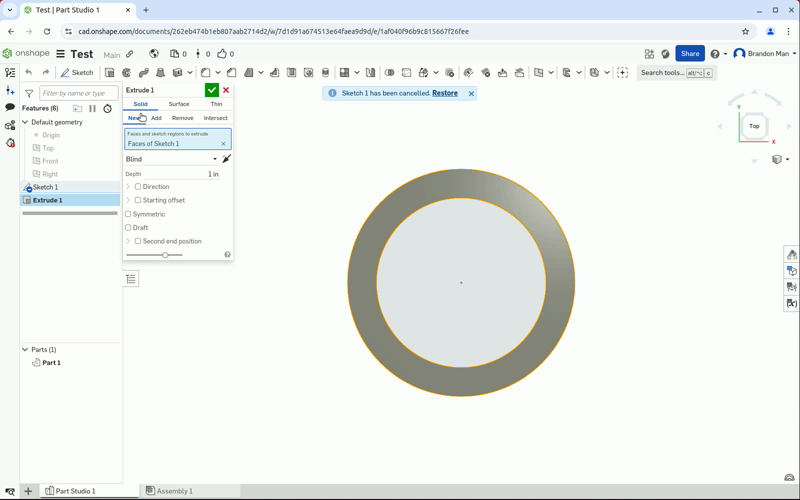
mouse_move(137, 120)
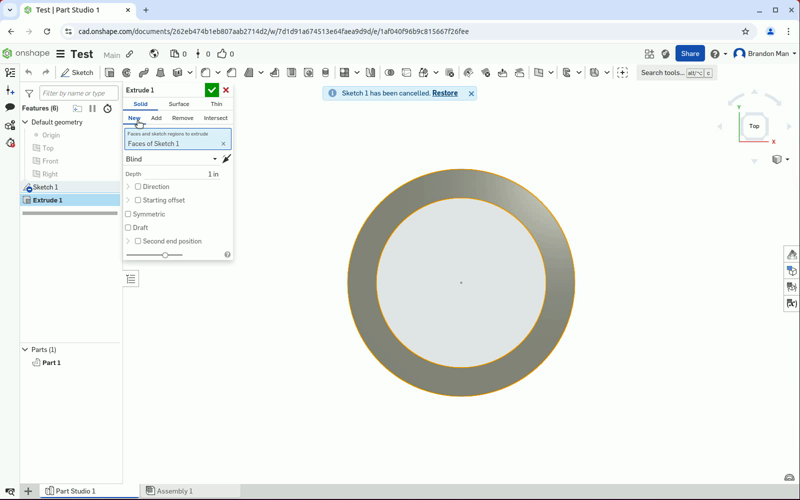
click(137, 120)
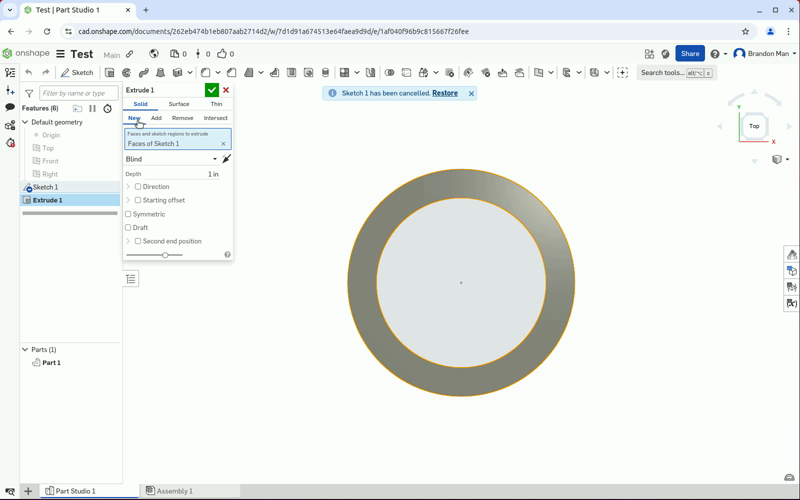
key(tab, 4)
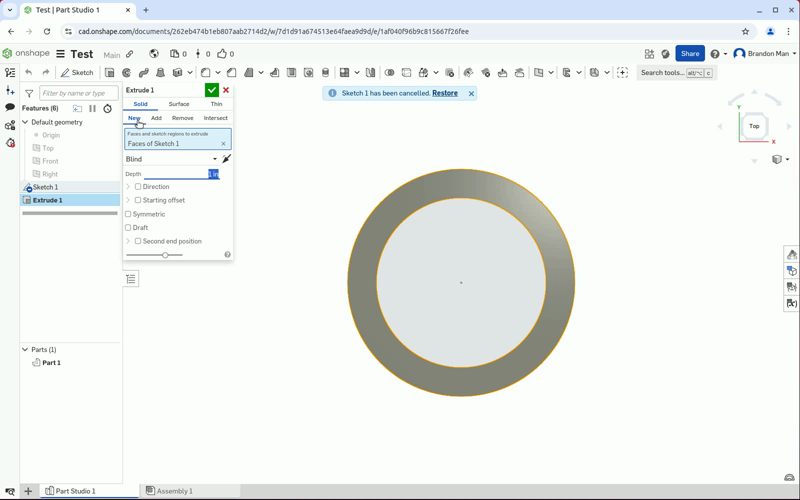
text(5.536)
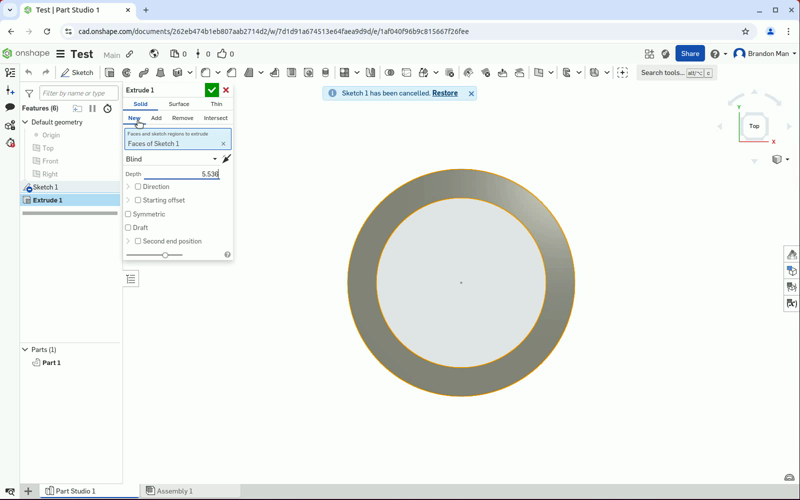
key(enter)
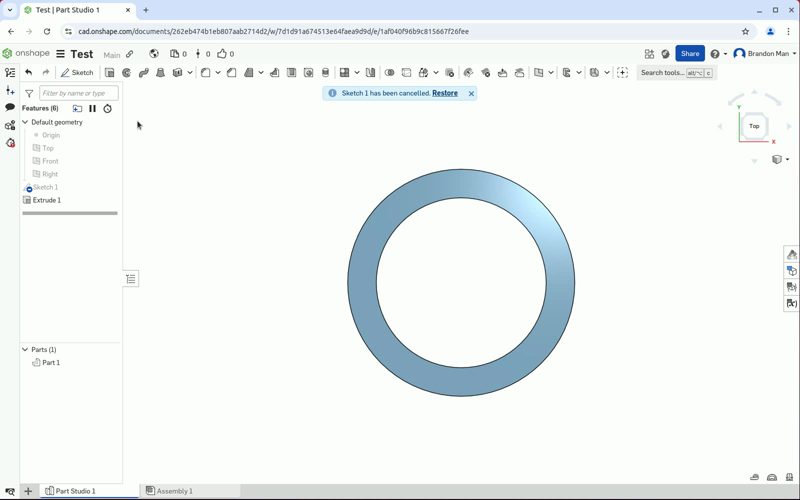
key(shift+h)
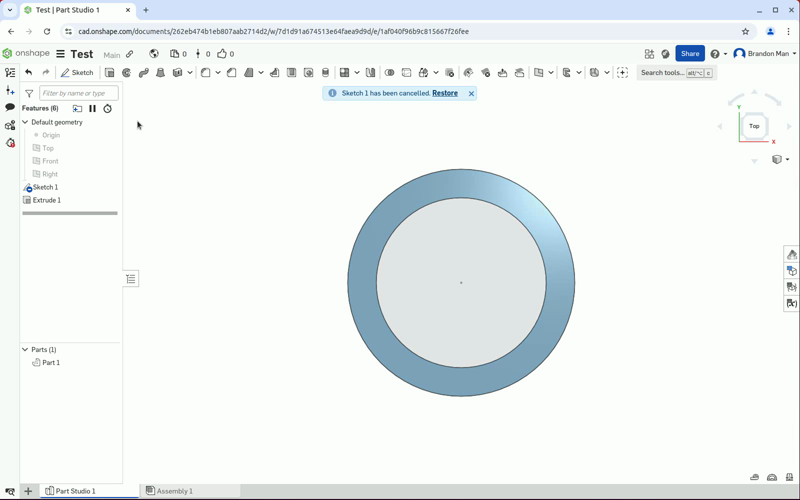
key(shift+h)
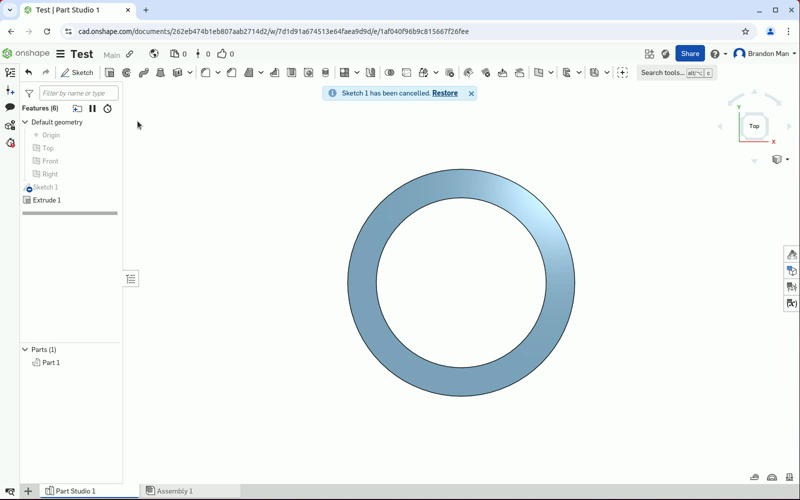
mouse_move(73, 189)
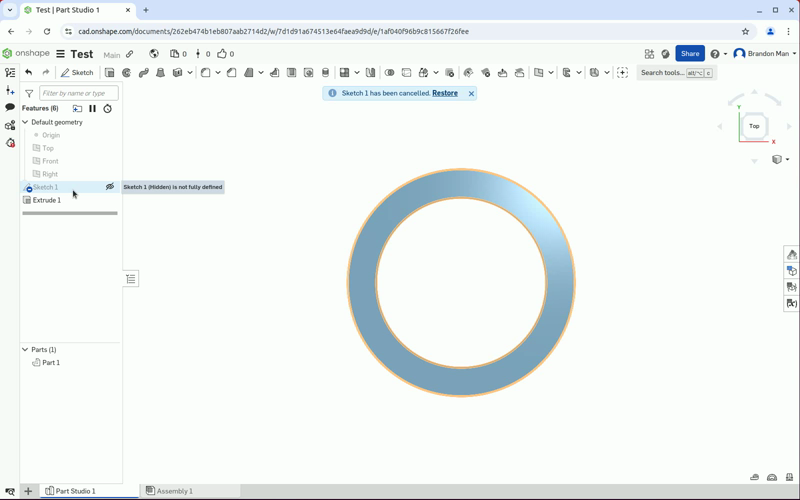
click(73, 189)
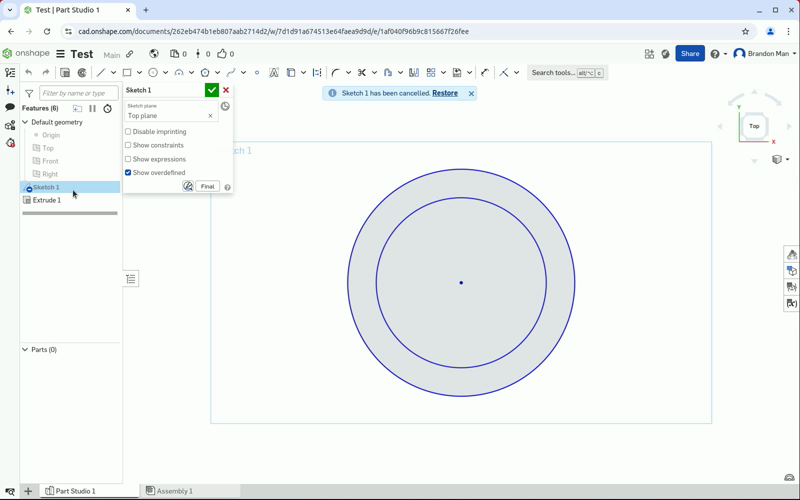
mouse_move(229, 92)
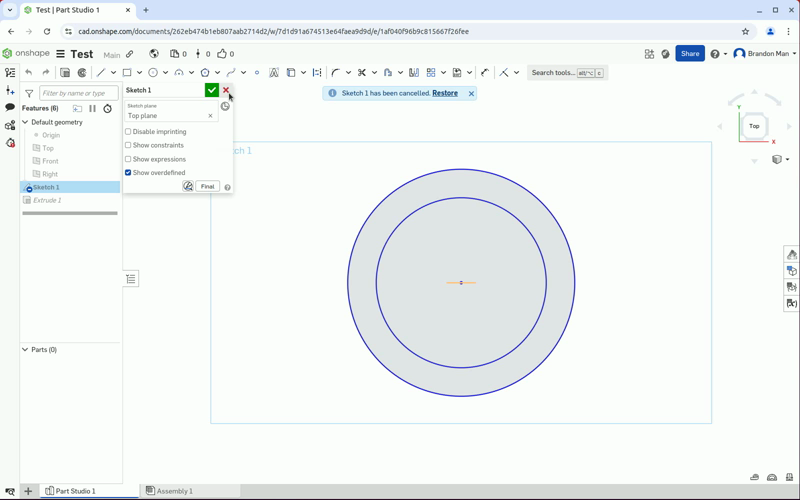
click(229, 92)
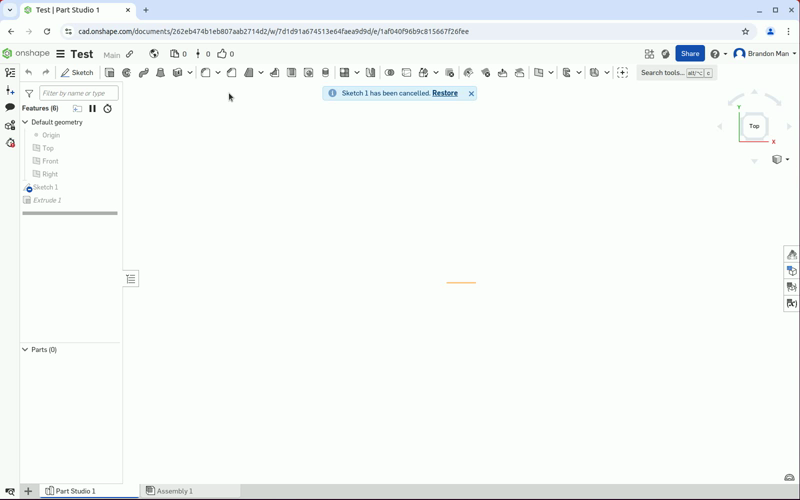
mouse_move(73, 352)
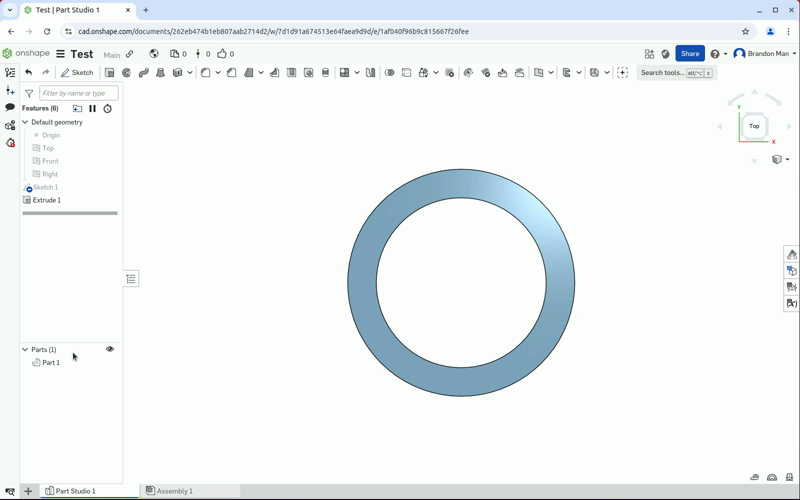
key(y)
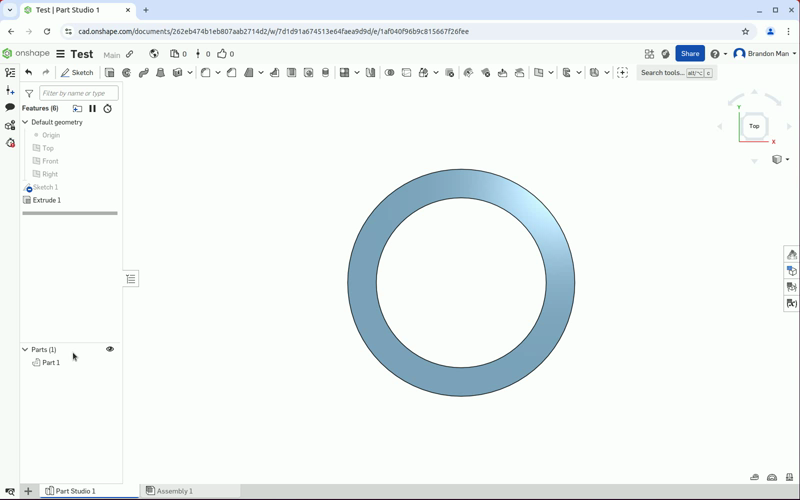
key(shift+p)
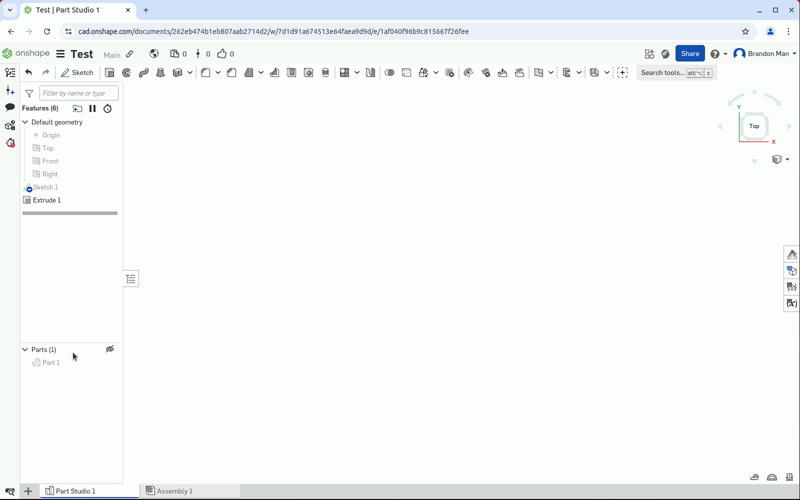
key(space)
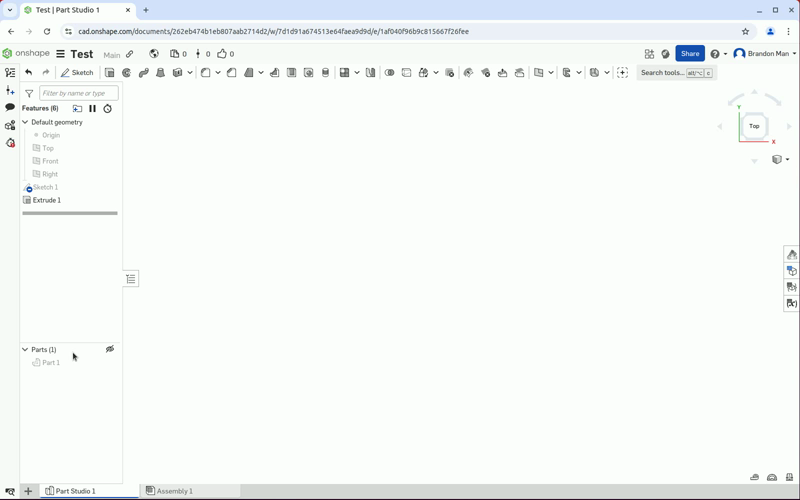
key_down(shift)
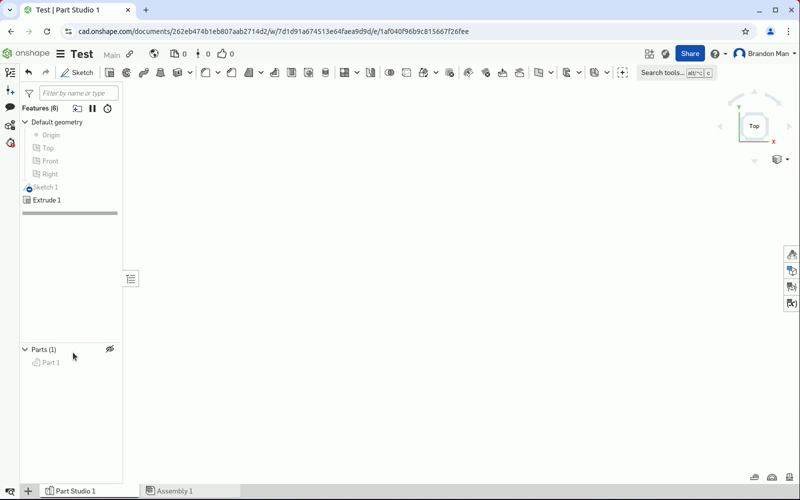
key(up)
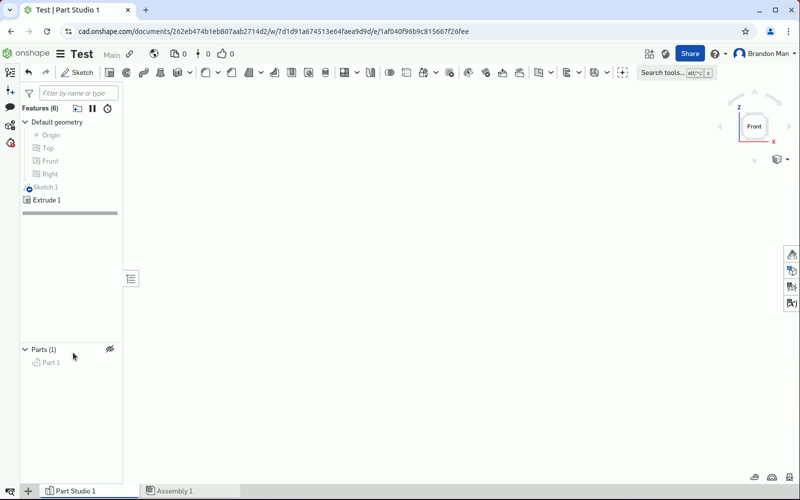
key_up(shift)
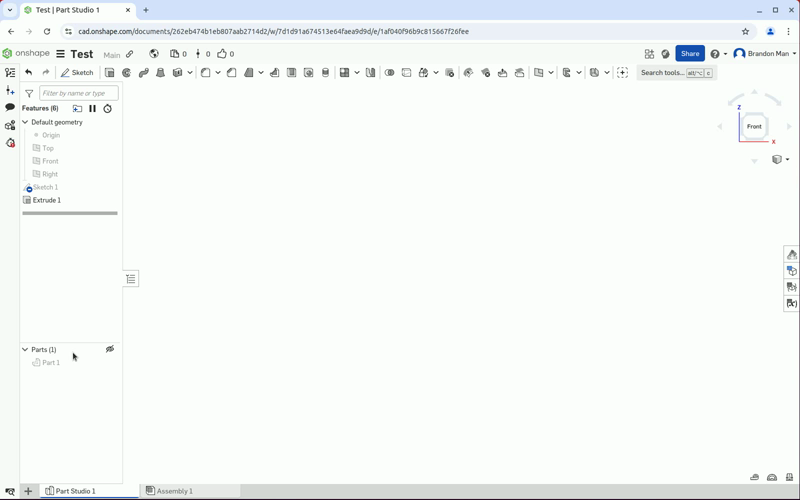
mouse_move(73, 352)
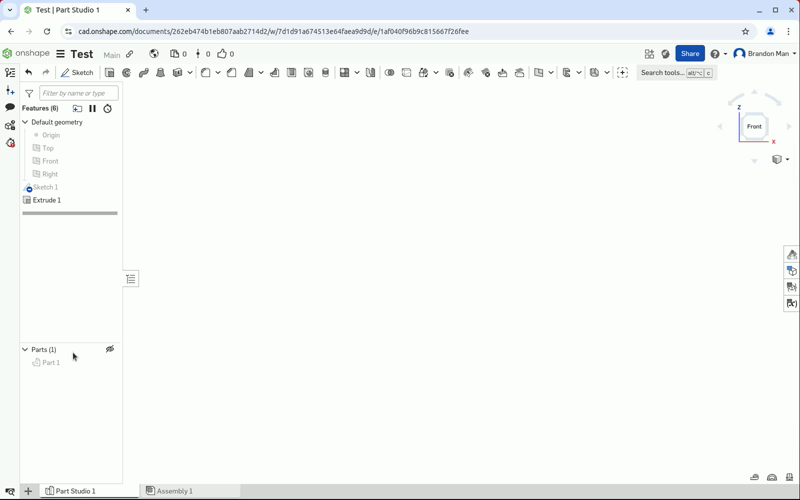
key(shift+y)
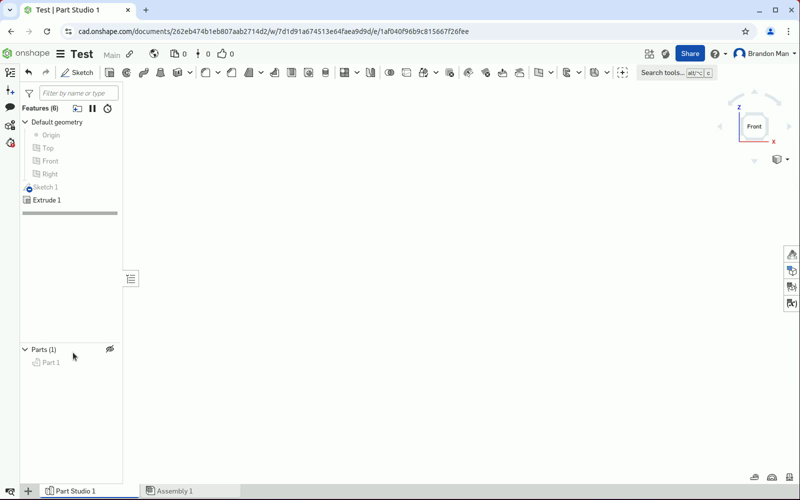
key(shift+s)
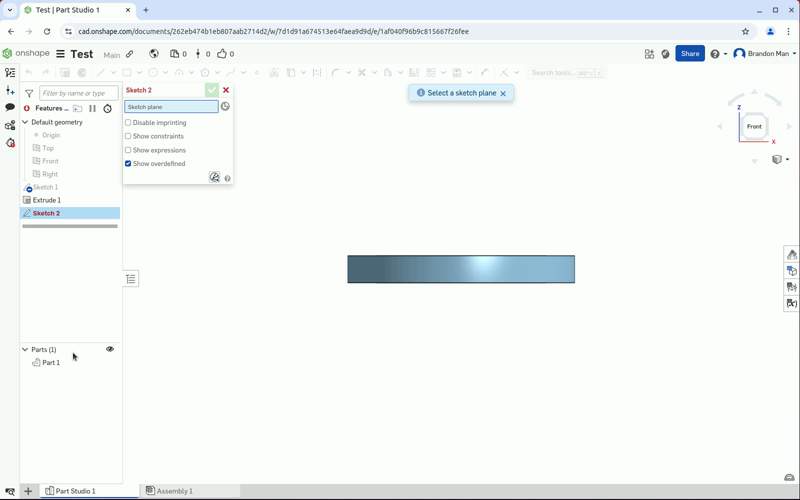
mouse_move(73, 163)
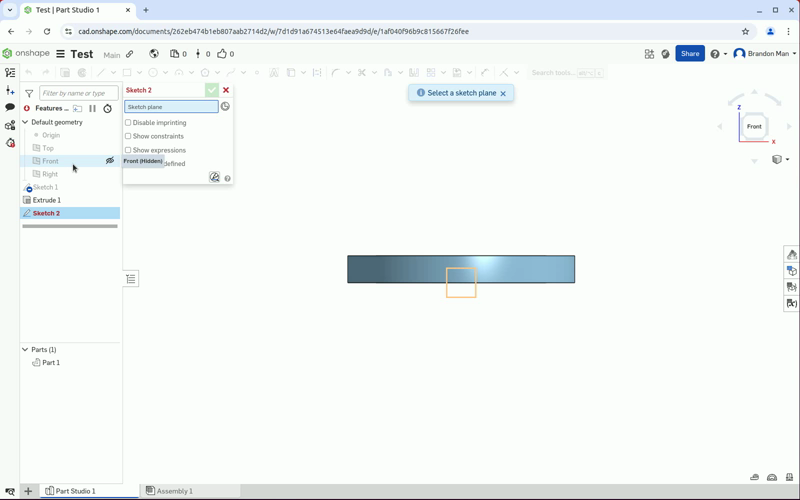
click(73, 163)
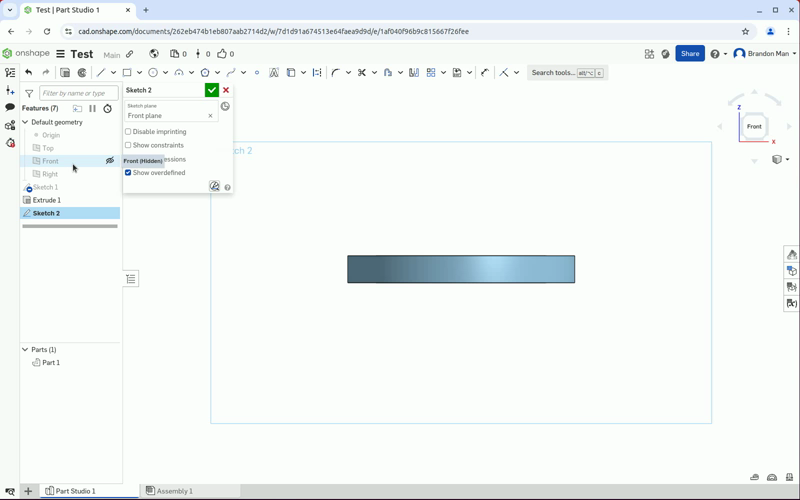
mouse_move(73, 352)
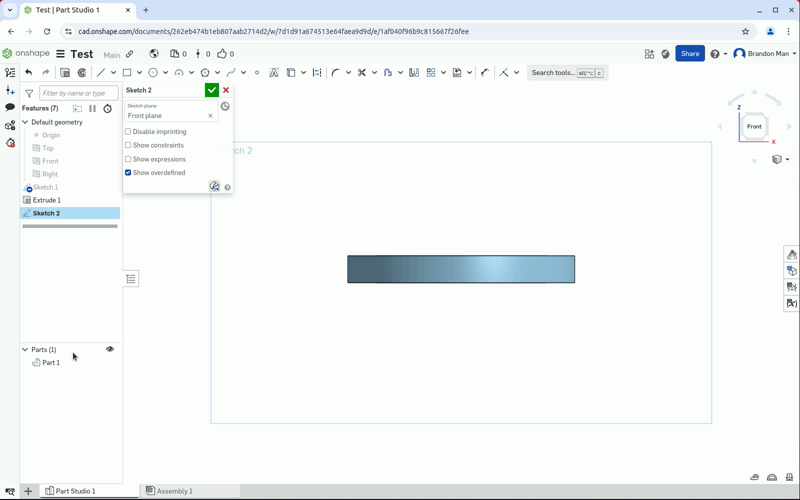
key(y)
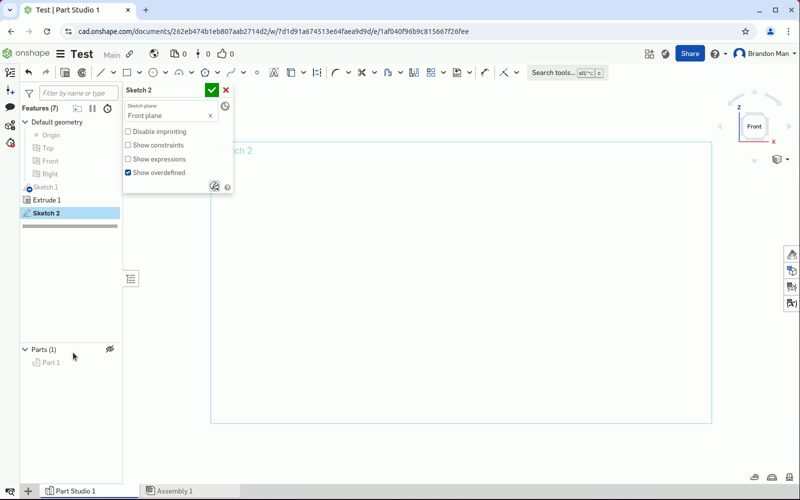
key(l)
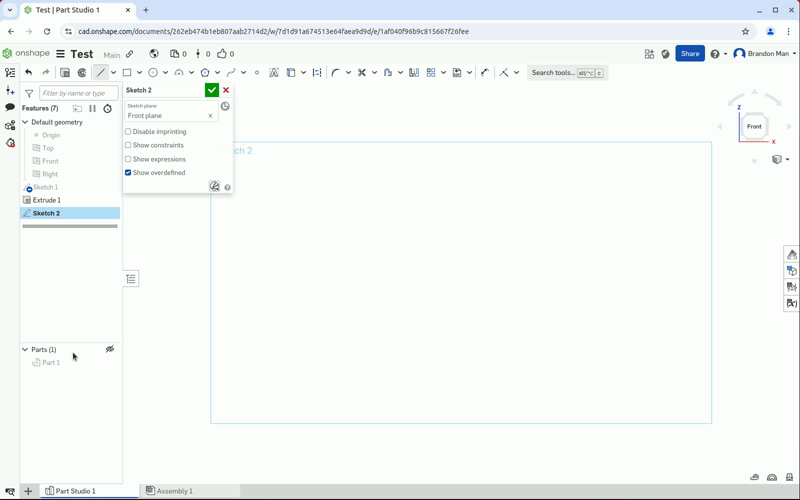
key_down(shift)
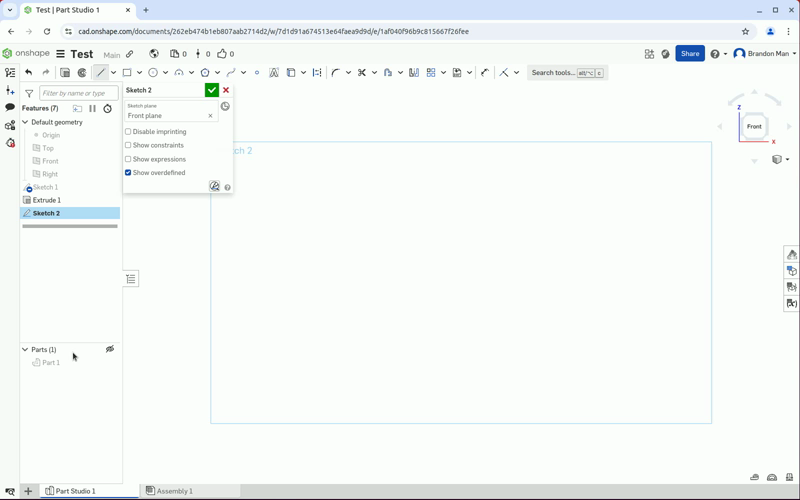
mouse_move(348, 273)
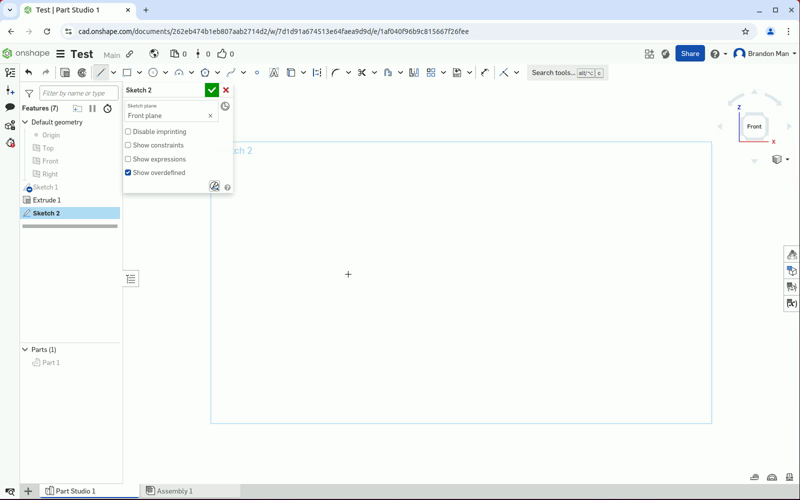
click(348, 273)
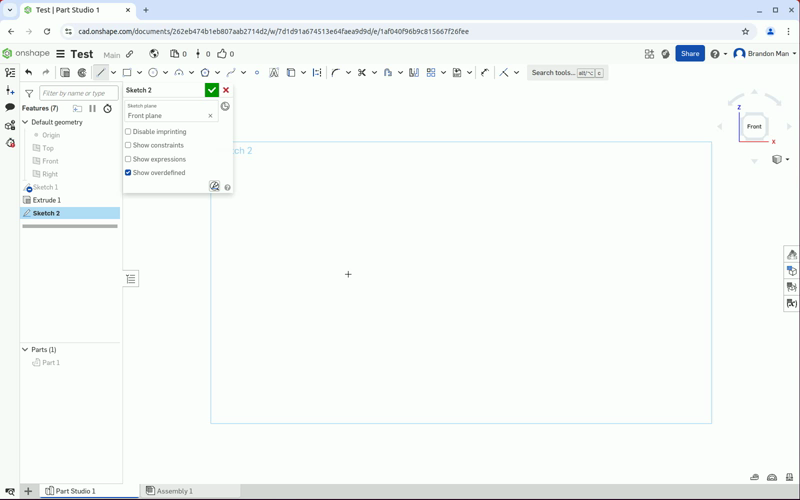
key_up(shift)
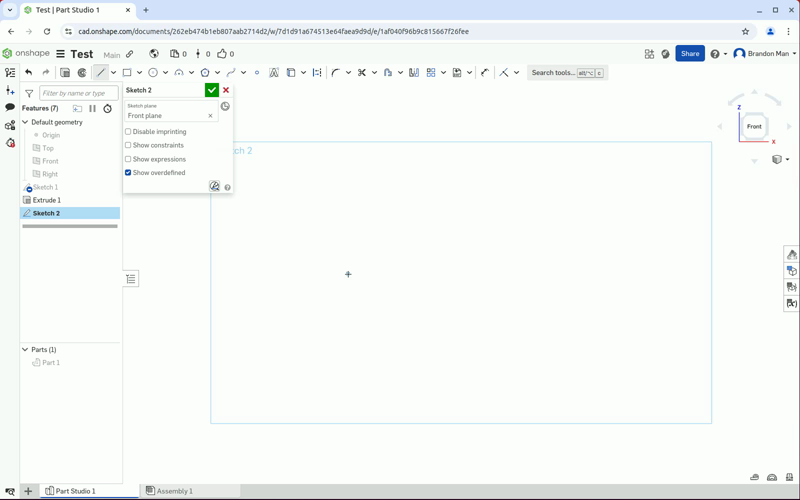
key_down(shift)
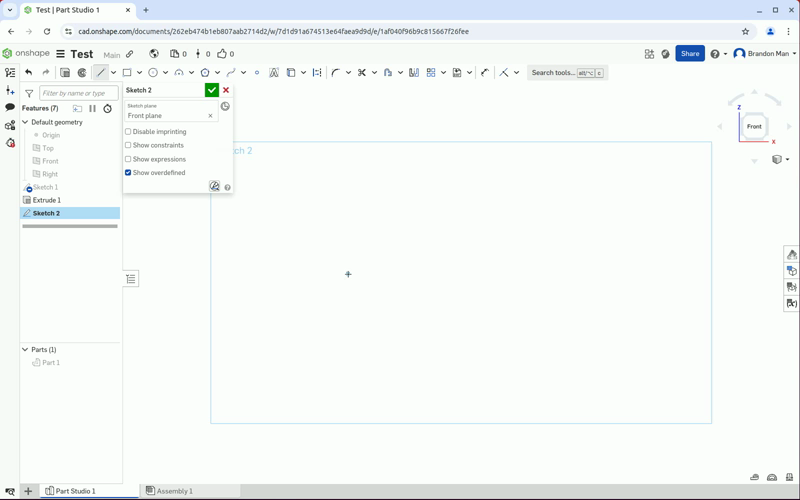
mouse_move(572, 254)
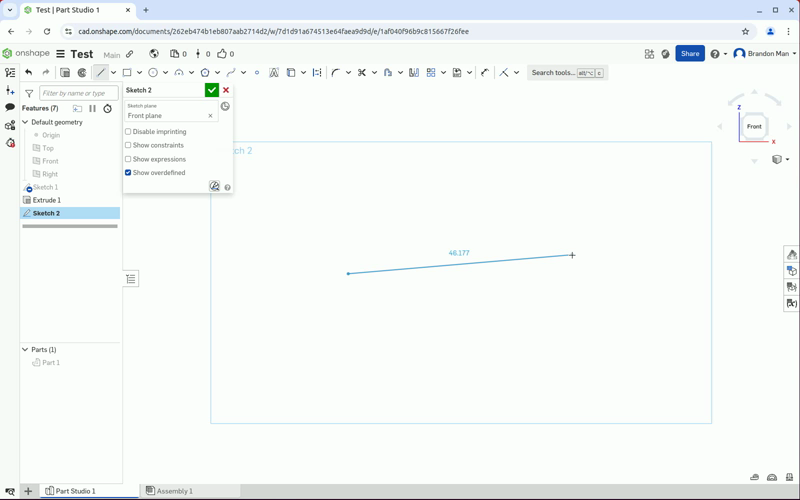
click(572, 254)
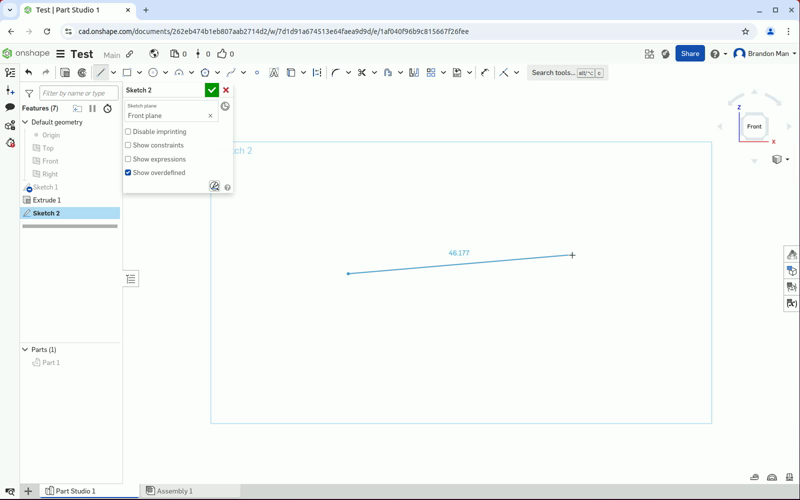
key_up(shift)
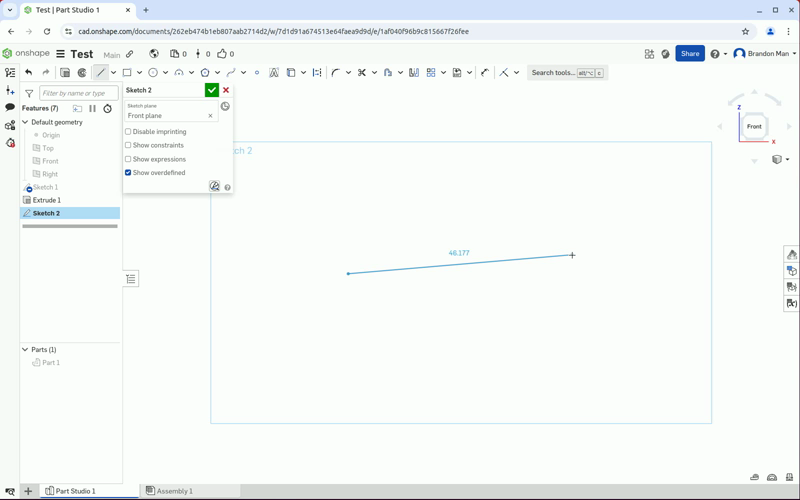
key_down(shift)
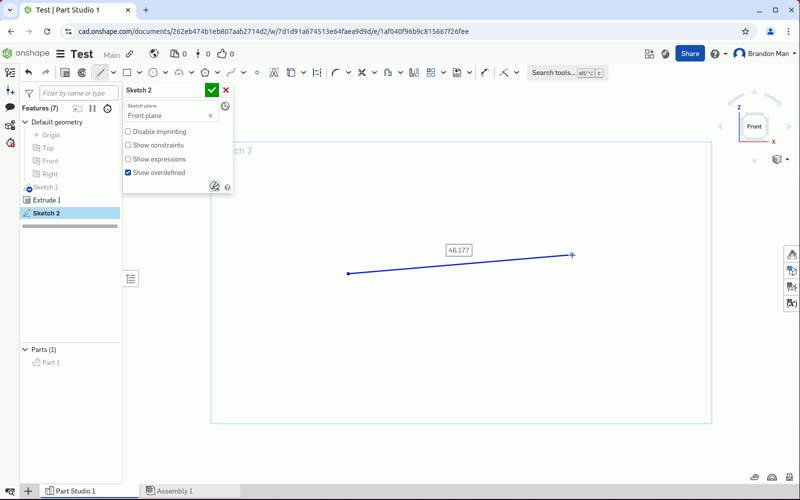
mouse_move(348, 254)
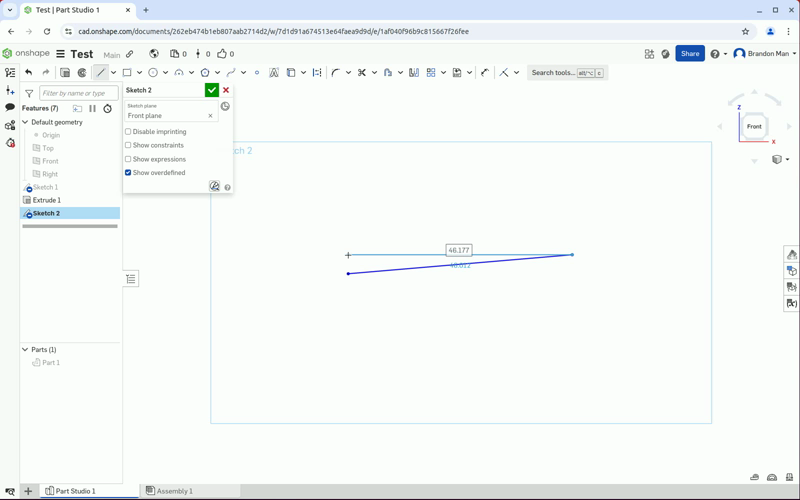
click(348, 254)
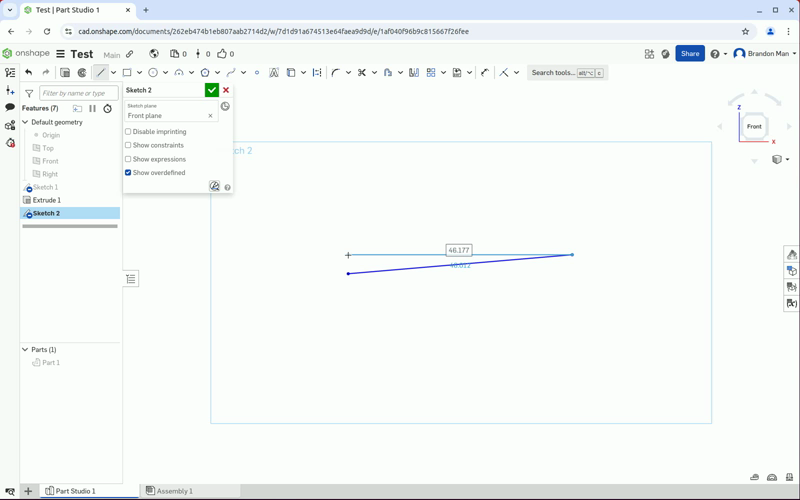
key_up(shift)
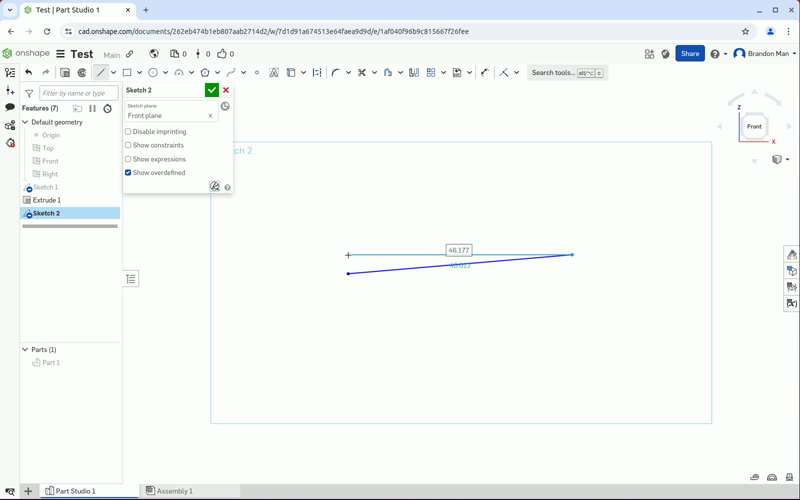
mouse_move(378, 254)
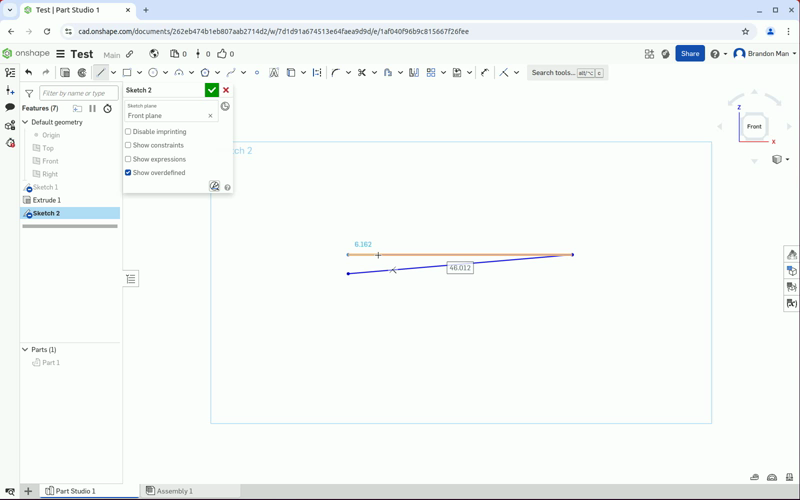
key_down(shift)
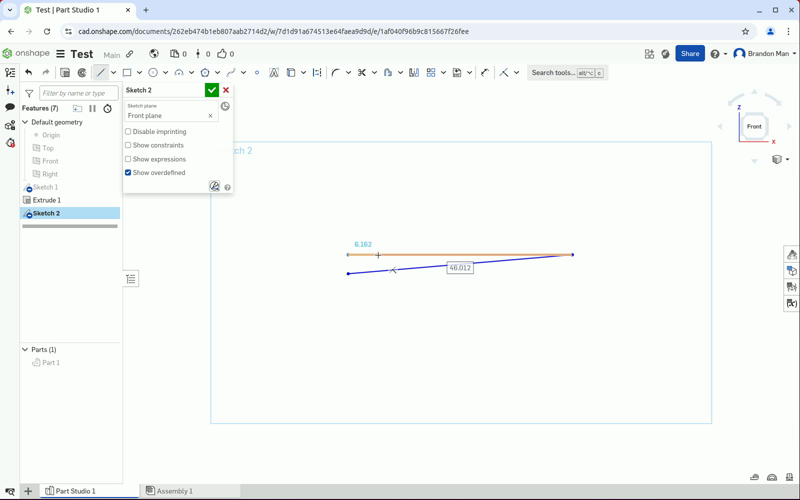
mouse_move(348, 273)
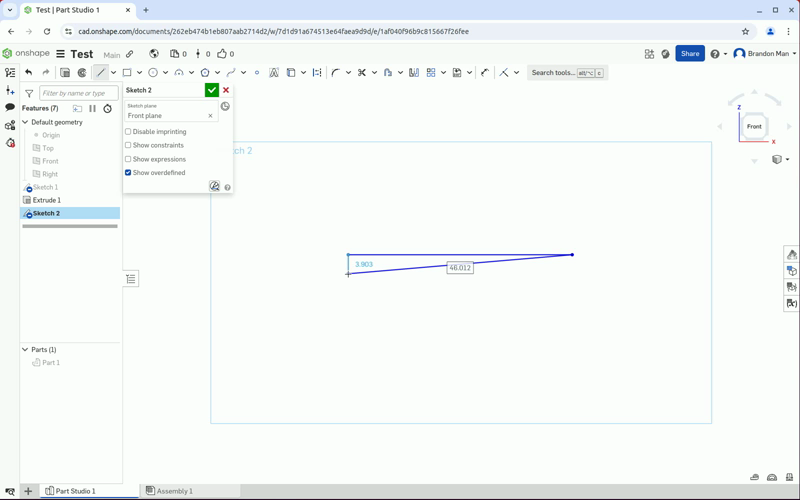
key_up(shift)
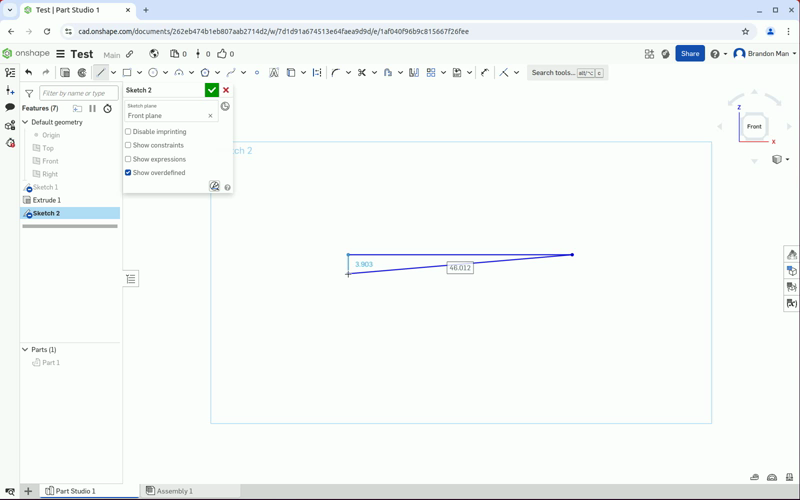
click(348, 273)
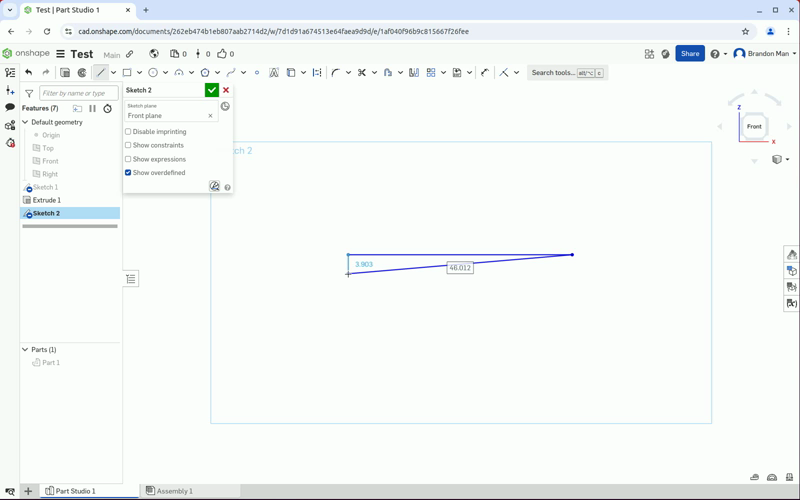
key(esc)
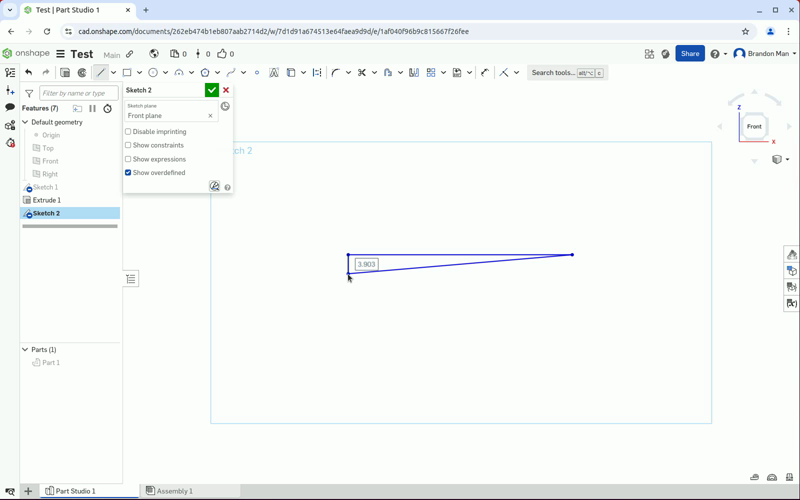
mouse_move(360, 262)
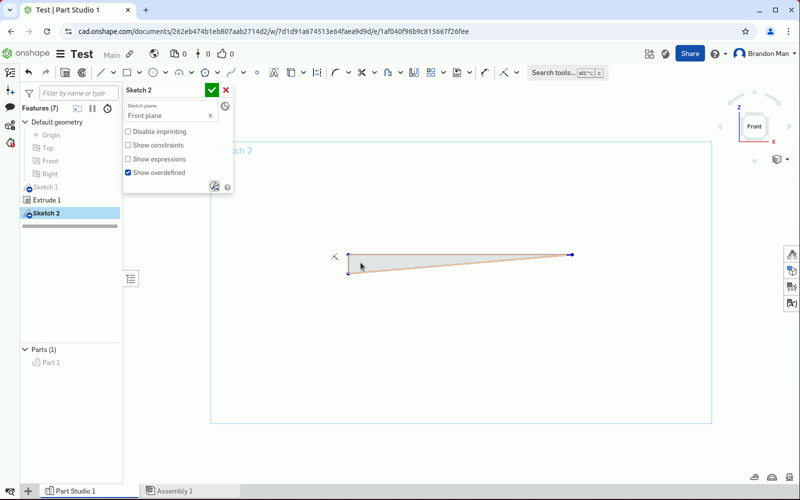
click(360, 262)
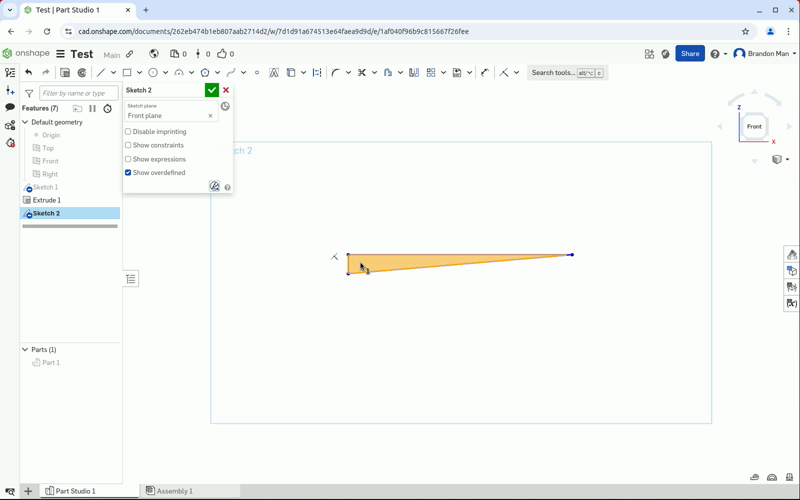
mouse_move(73, 352)
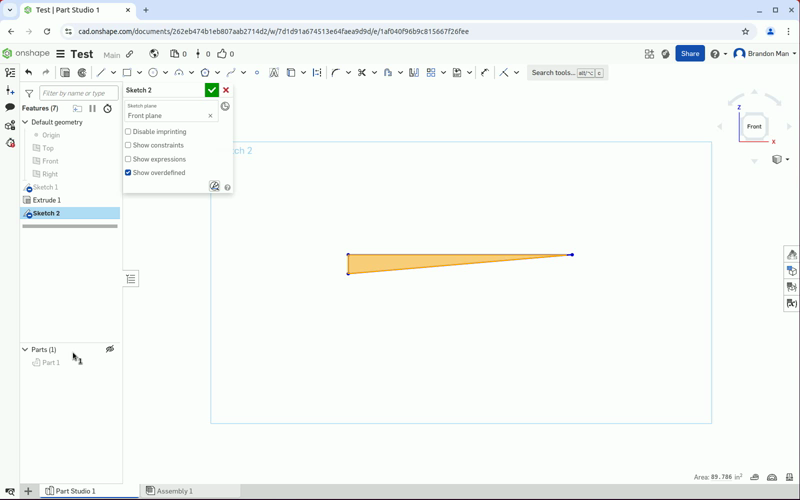
key(shift+y)
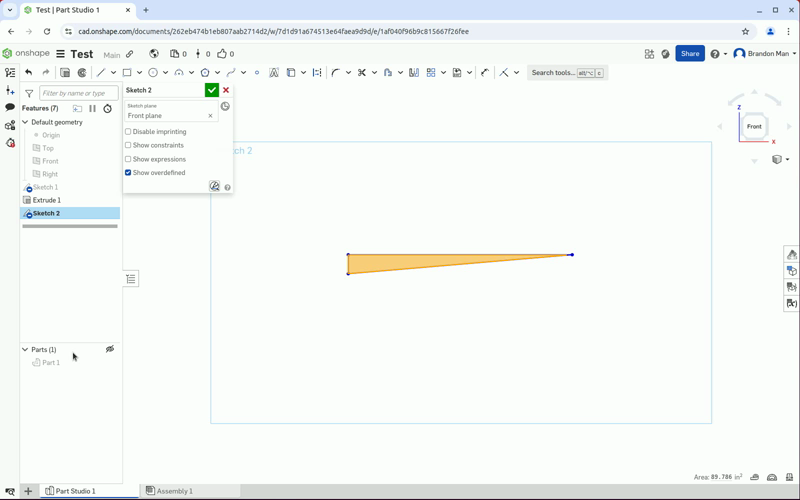
key(shift+e)
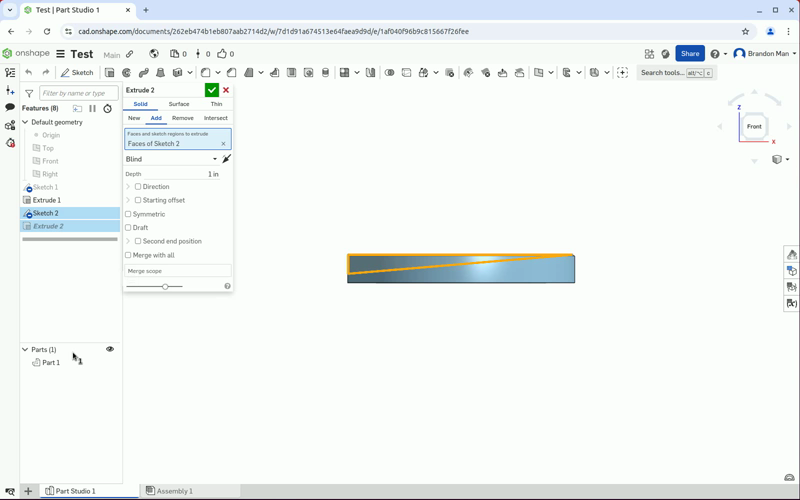
mouse_move(143, 106)
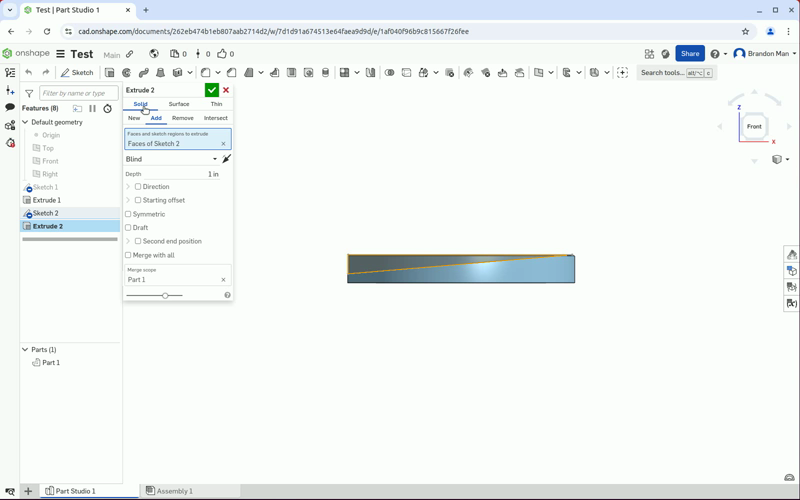
click(143, 106)
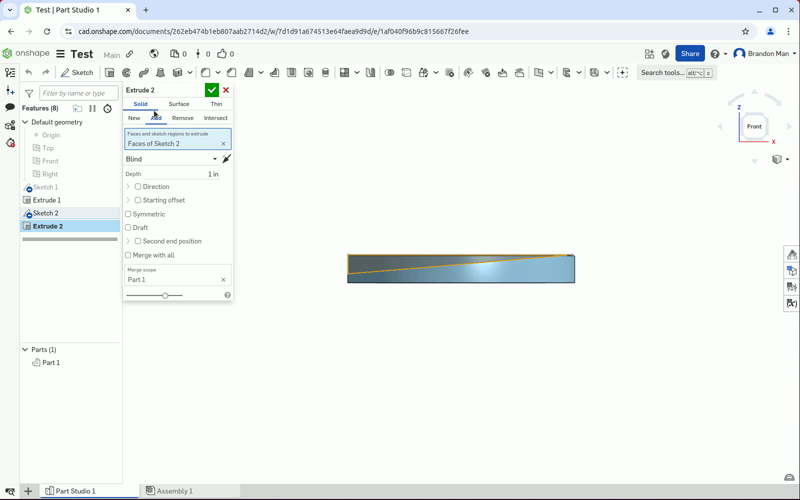
mouse_move(186, 120)
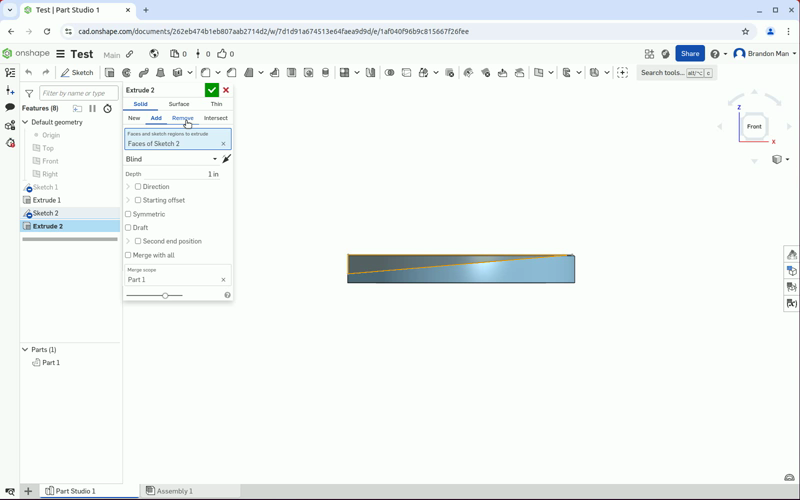
click(186, 120)
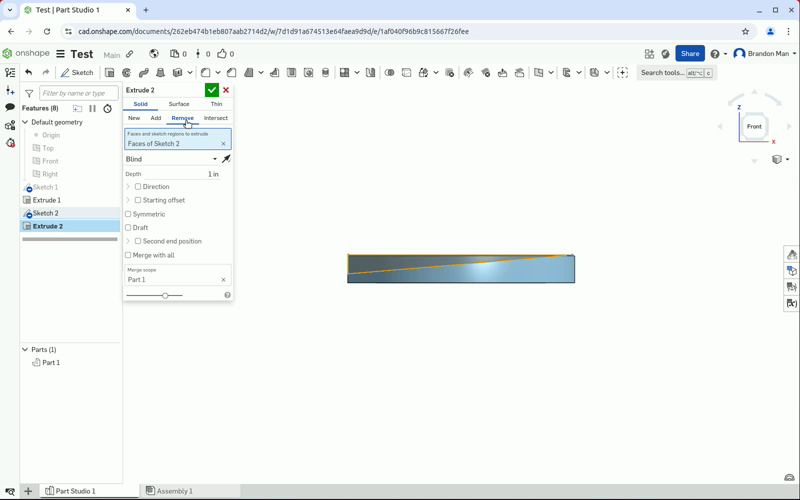
key(tab, 4)
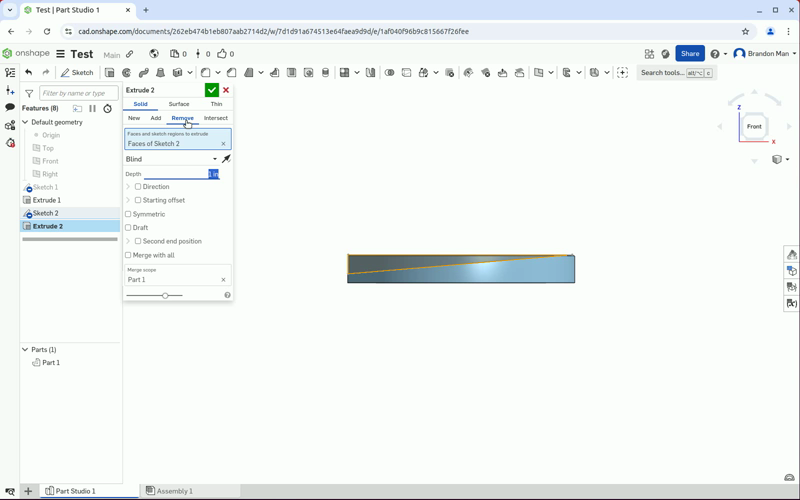
text(61.622)
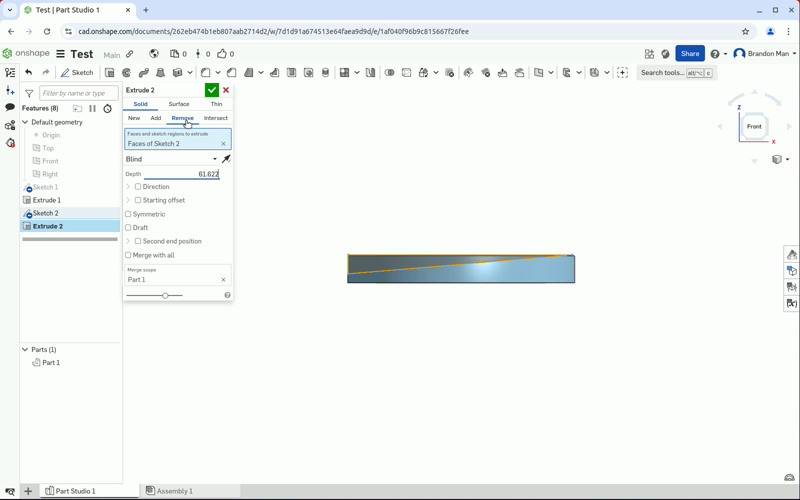
key(tab, 3)
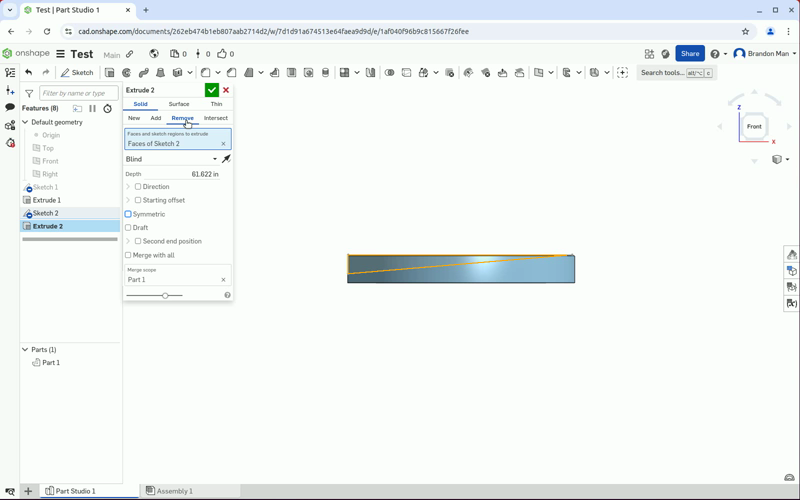
key(space)
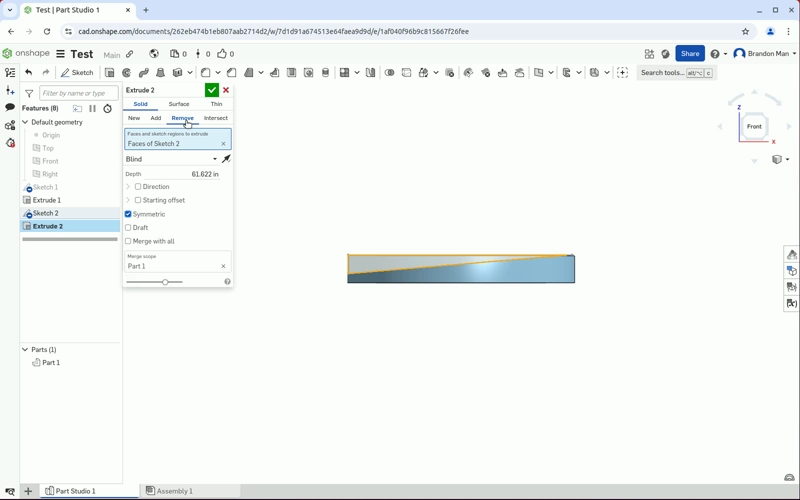
key(tab, 2)
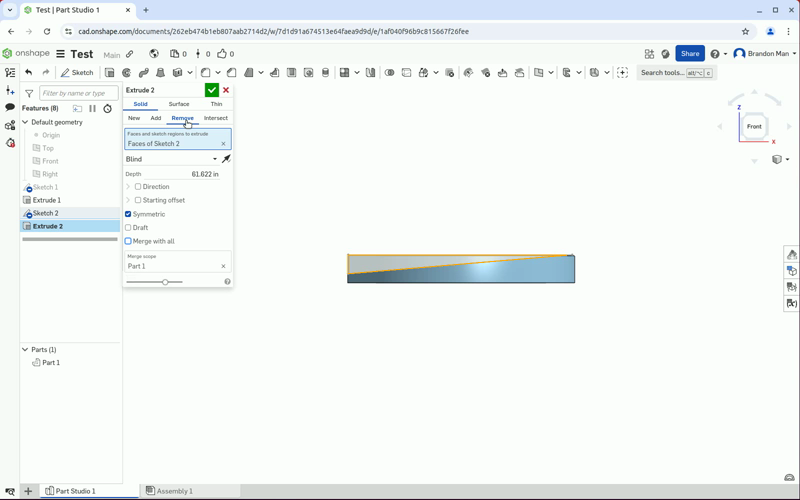
key(space)
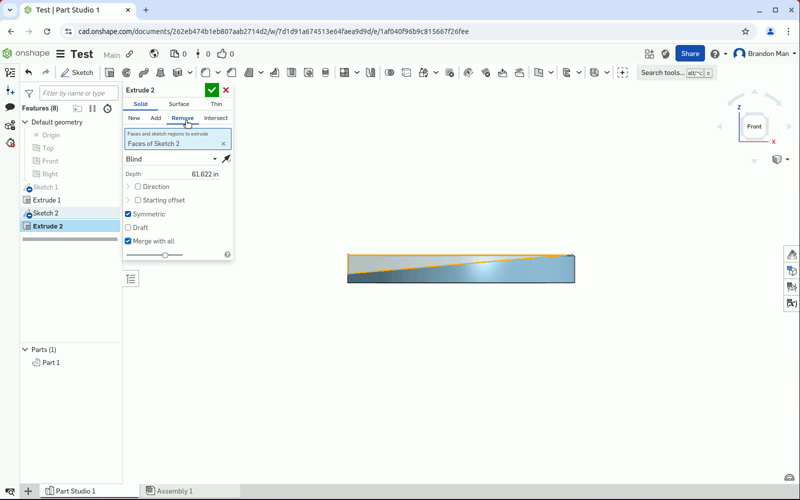
key(enter)
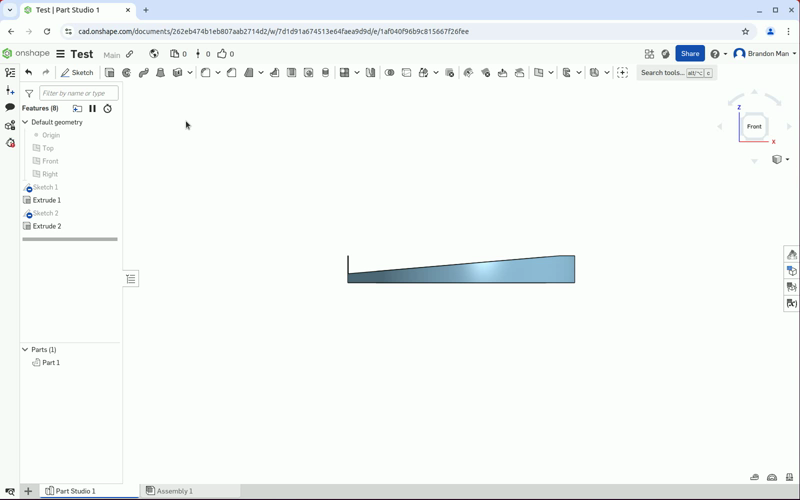
key(shift+h)
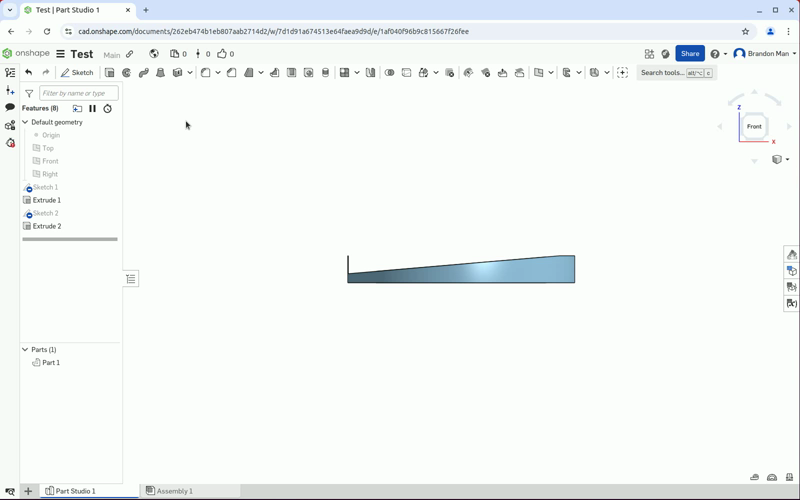
key(shift+h)
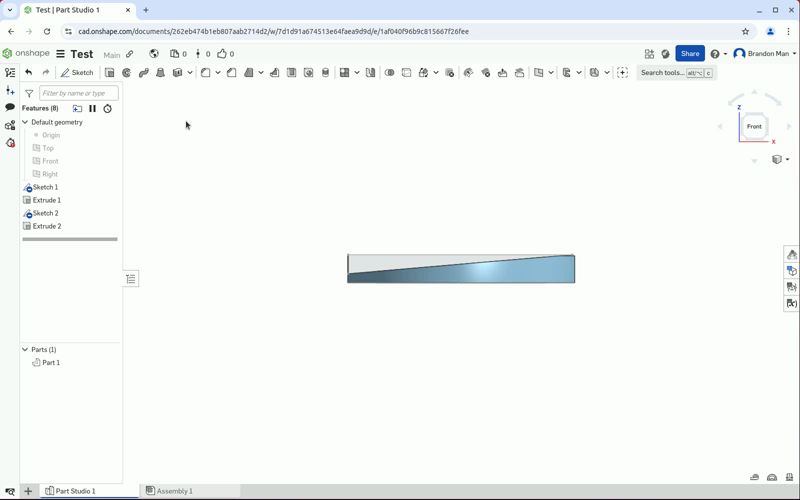
key(shift+7)
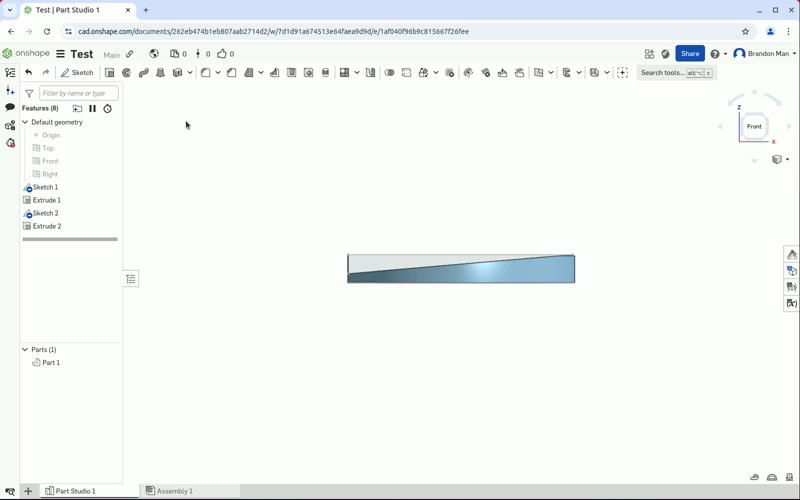
key(left, 2)
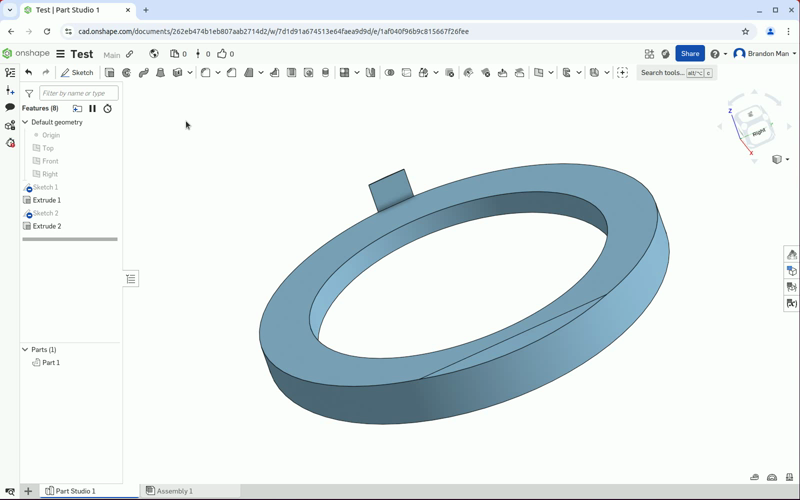
key(down, 2)
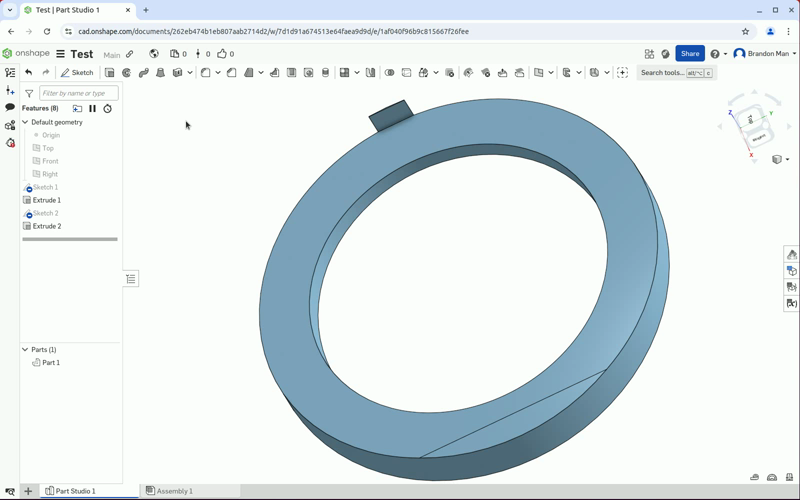
key(up, 2)
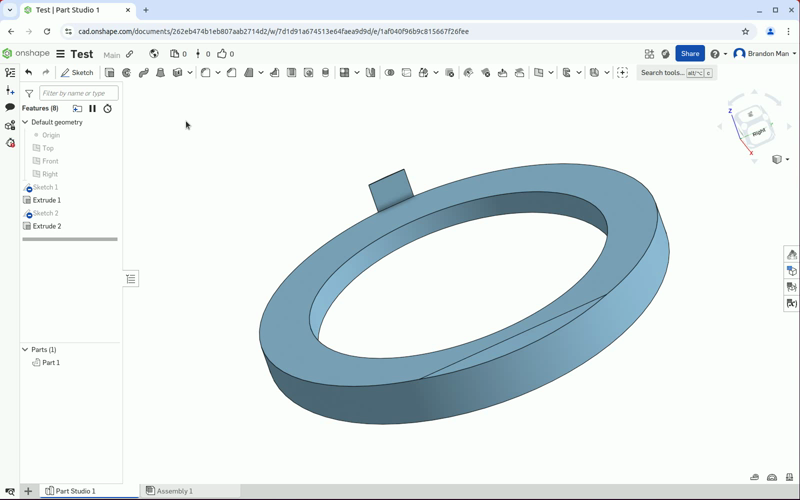
key(right, 2)
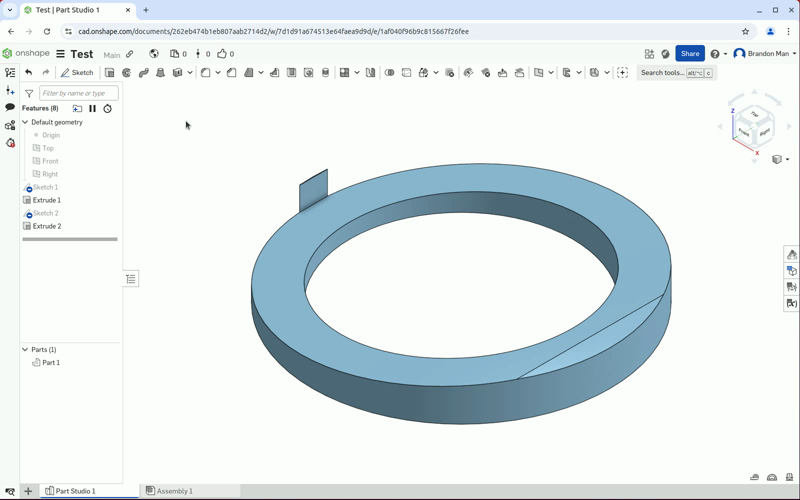
mouse_move(73, 189)
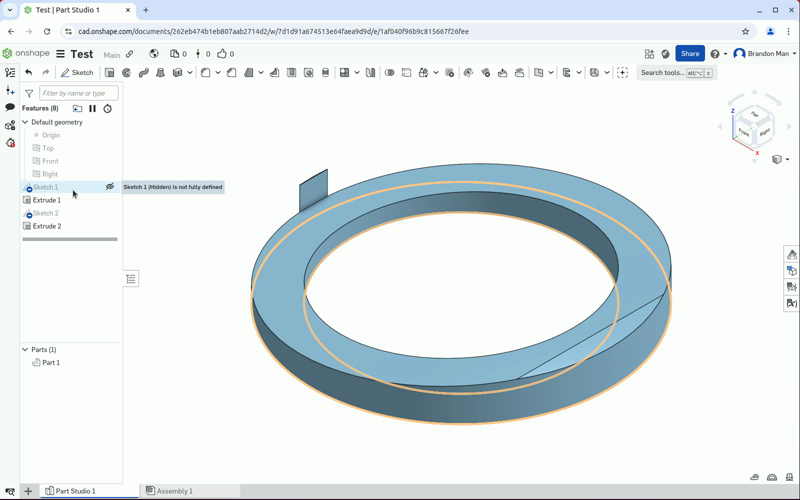
click(73, 189)